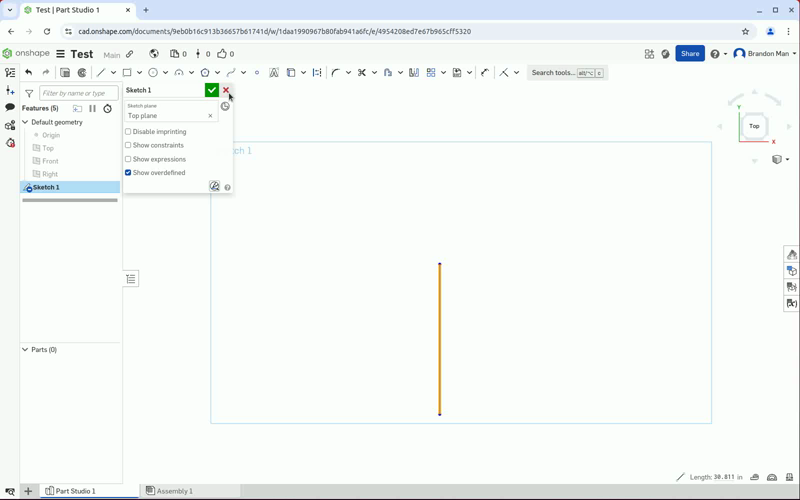
key(shift+h)
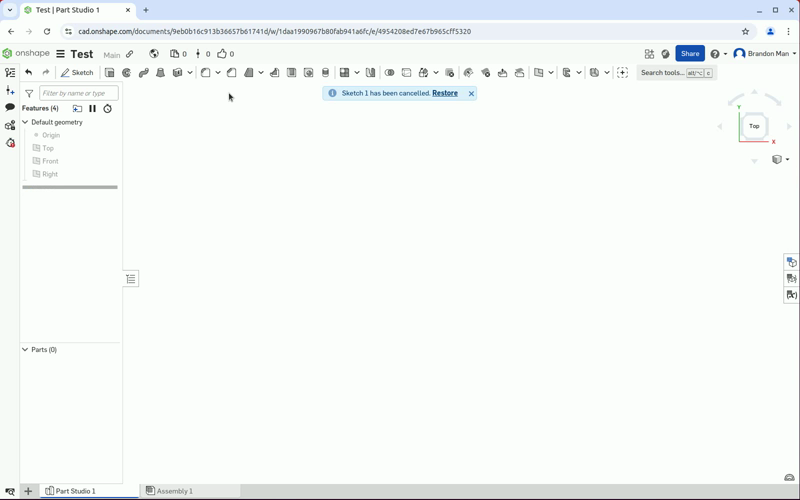
mouse_move(73, 352)
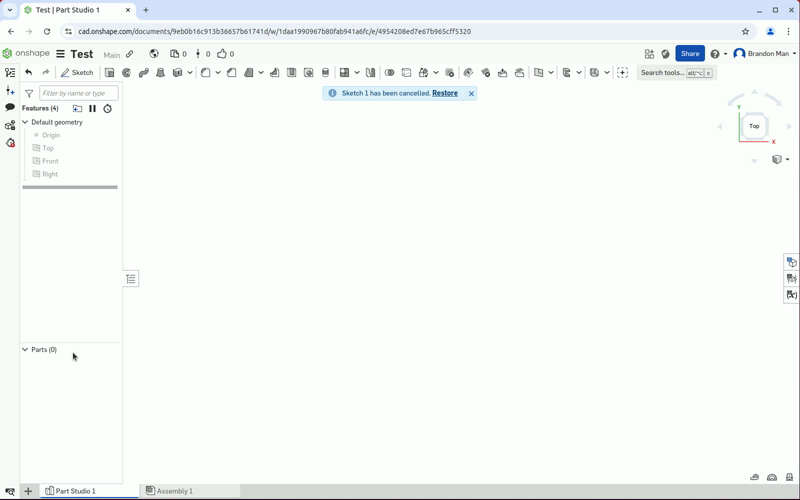
key(y)
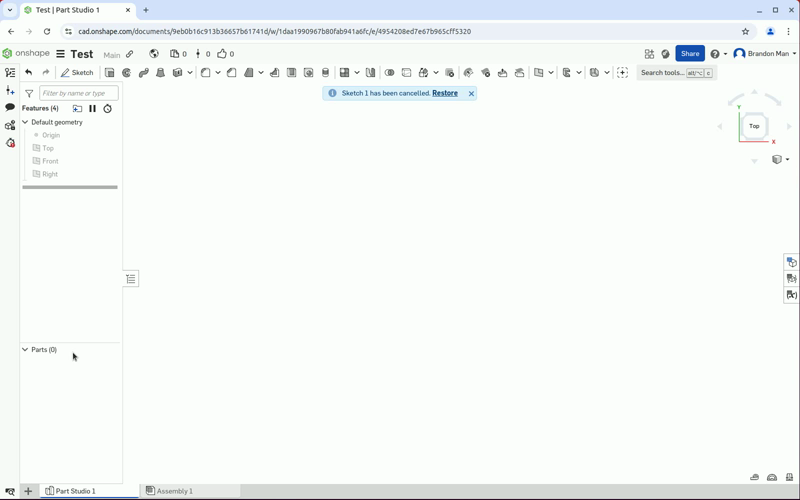
key(shift+p)
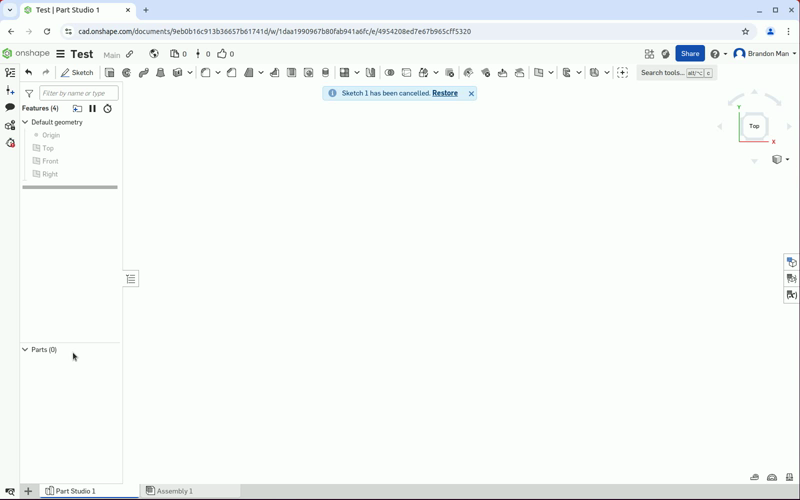
key(space)
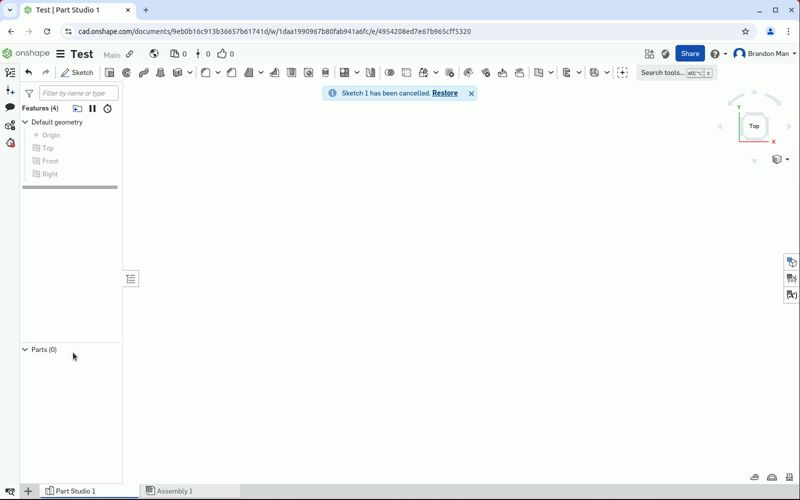
key_down(shift)
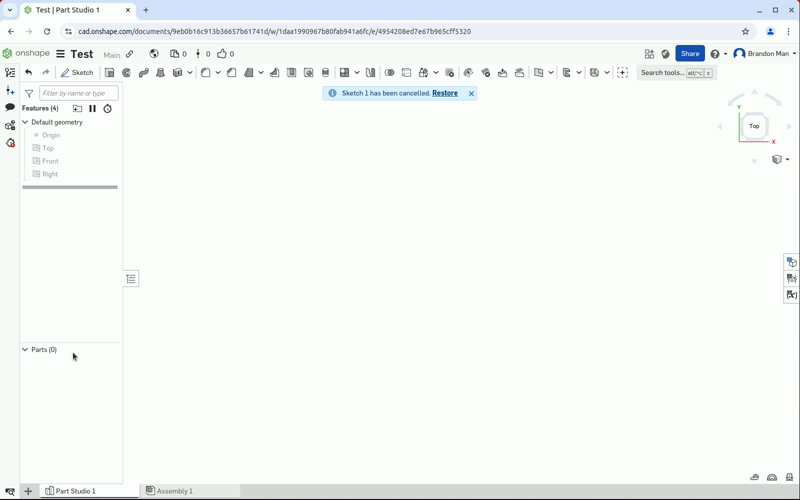
key(up)
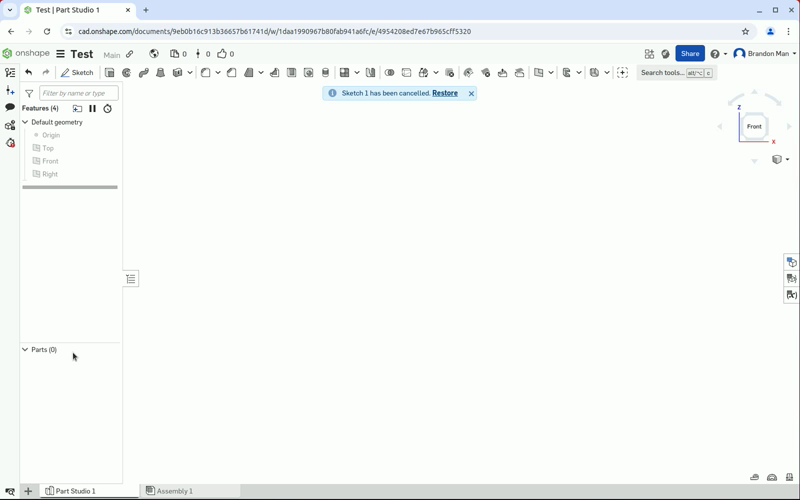
key_up(shift)
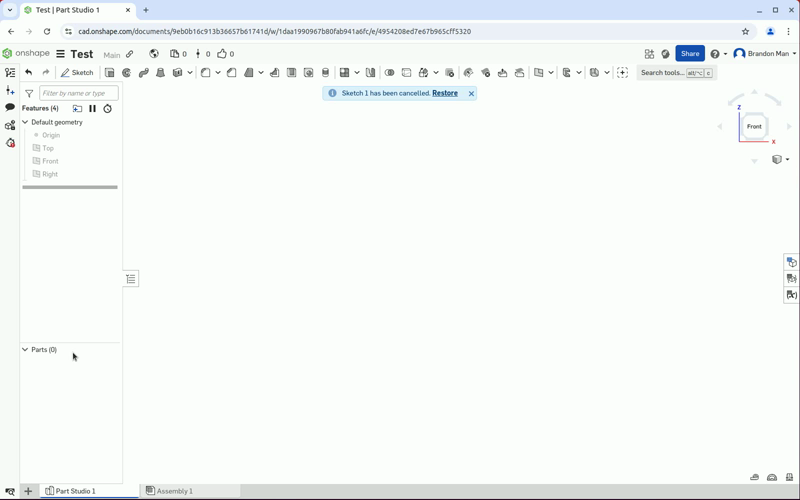
mouse_move(73, 352)
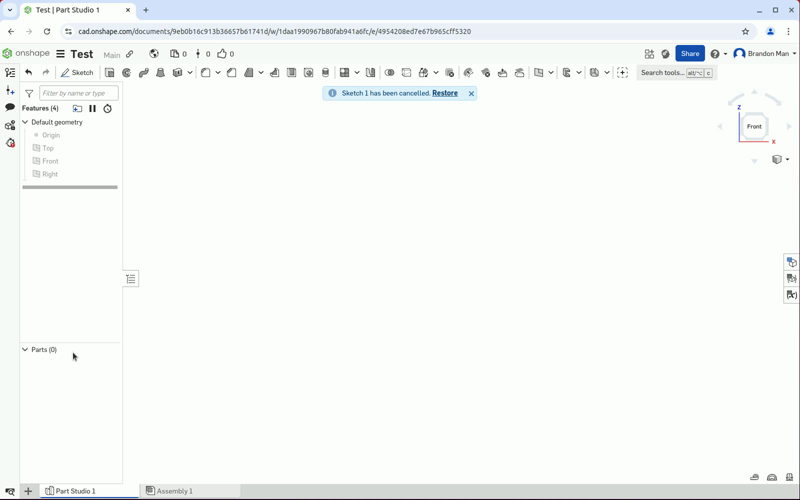
key(shift+y)
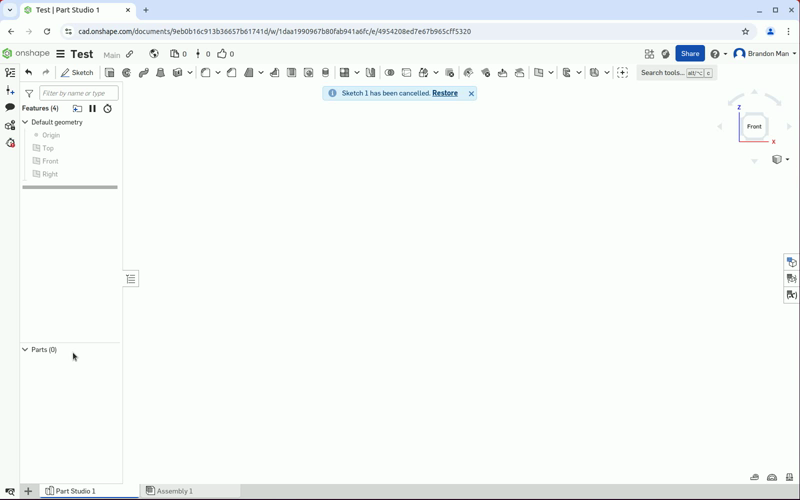
key(shift+s)
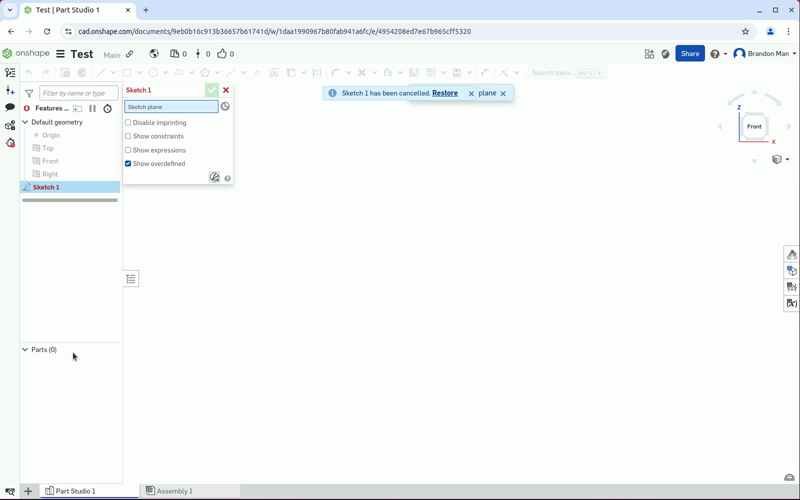
mouse_move(73, 163)
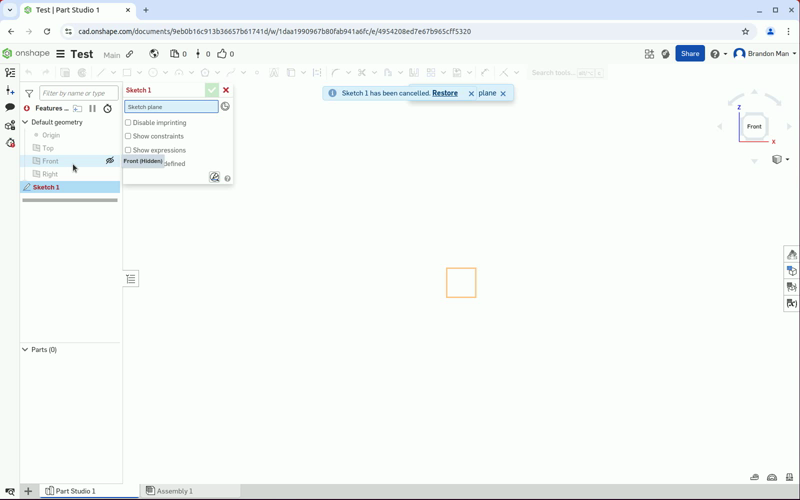
click(73, 163)
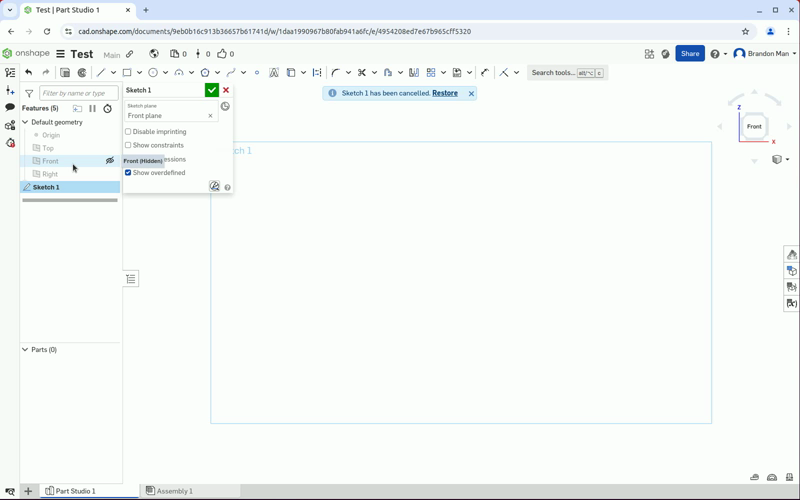
mouse_move(73, 352)
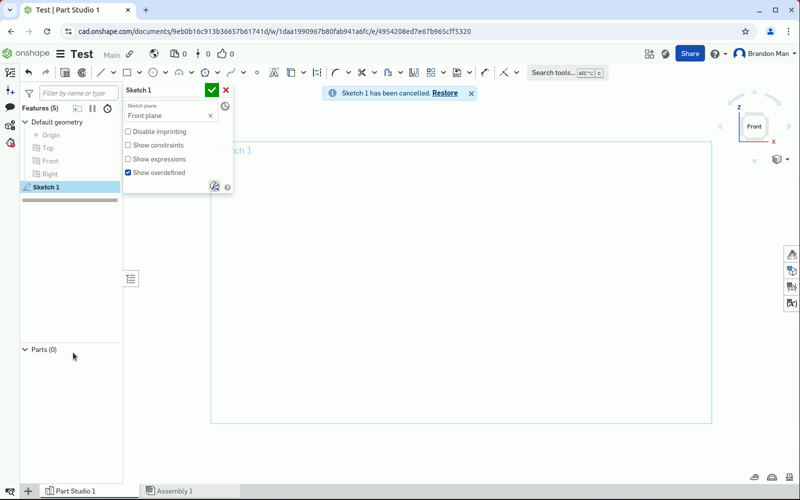
key(y)
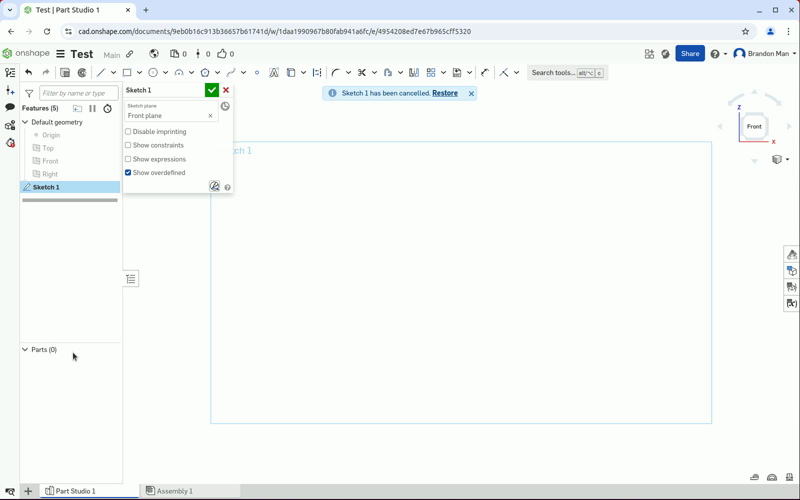
key(c)
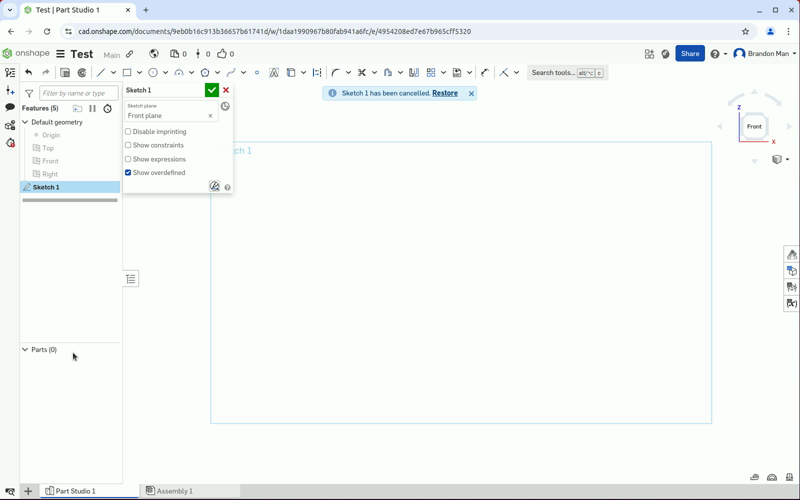
key_down(shift)
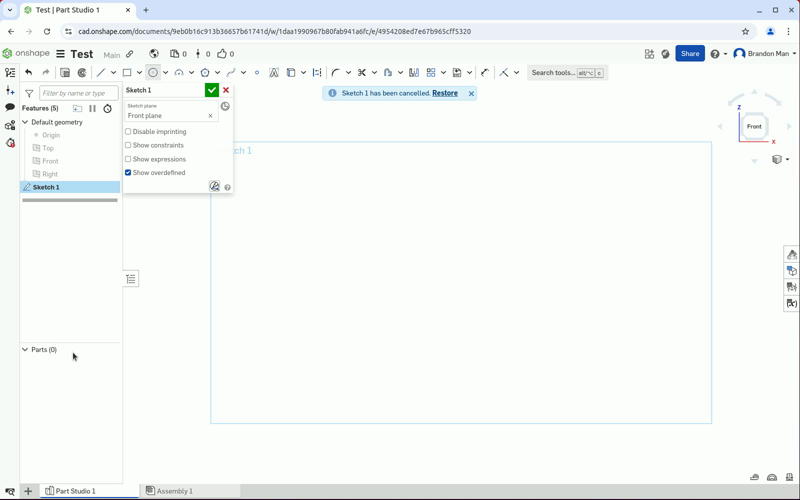
mouse_move(461, 282)
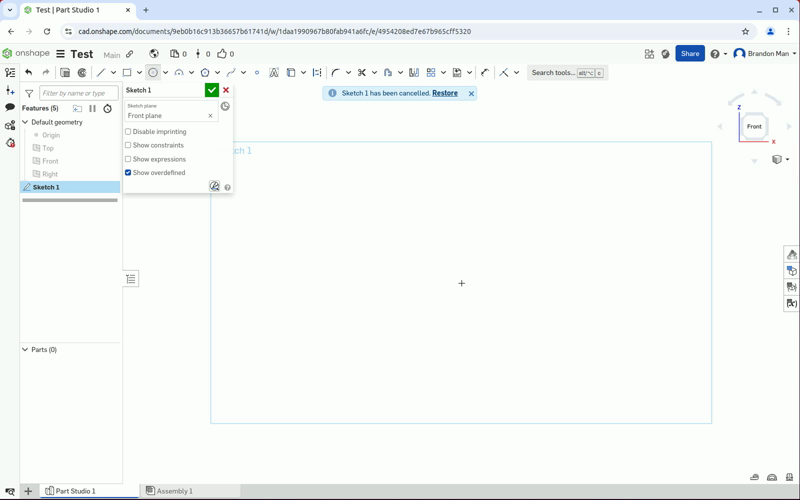
click(461, 282)
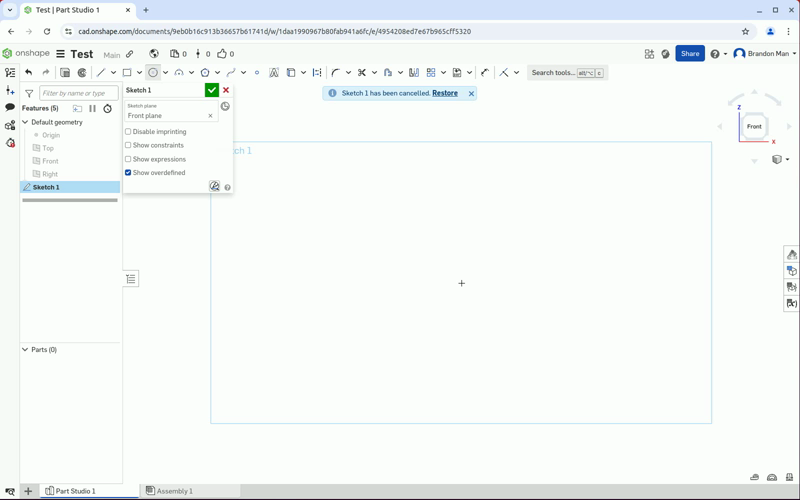
key_up(shift)
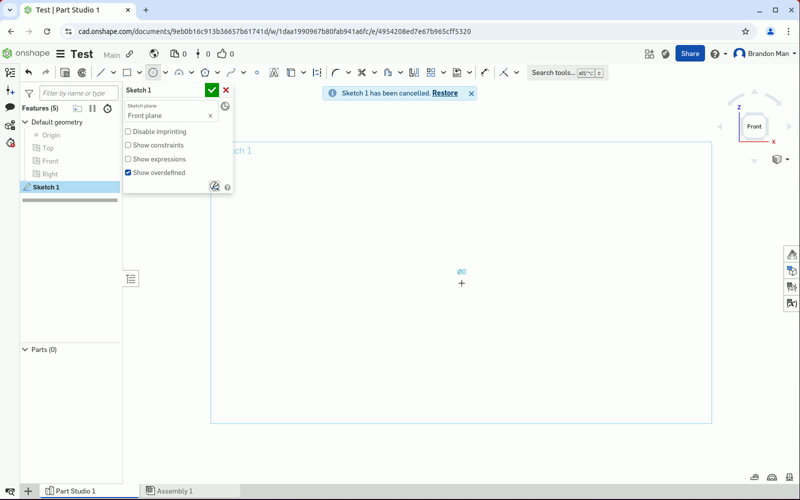
mouse_move(588, 282)
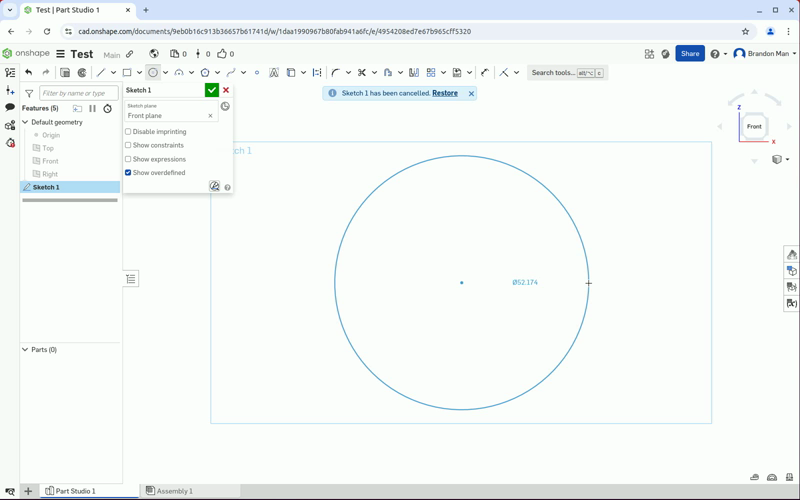
click(588, 282)
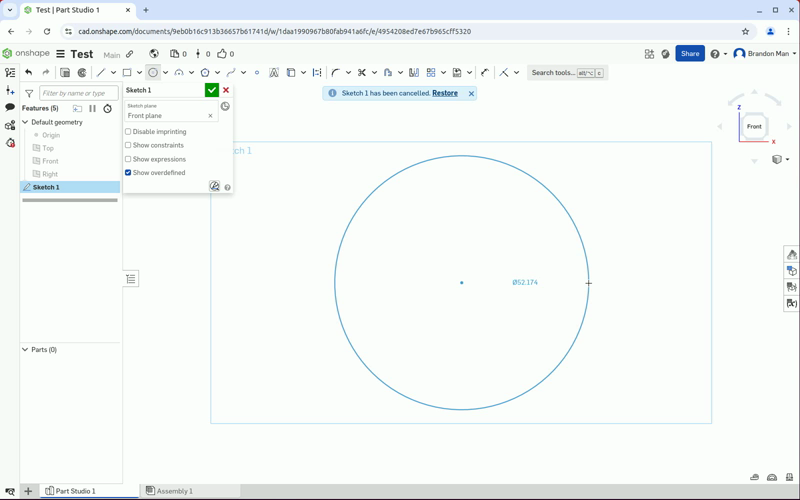
key(esc)
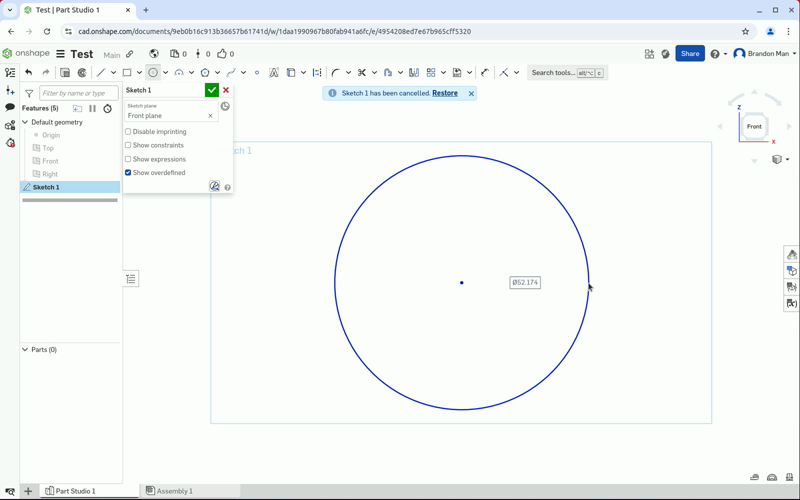
mouse_move(516, 330)
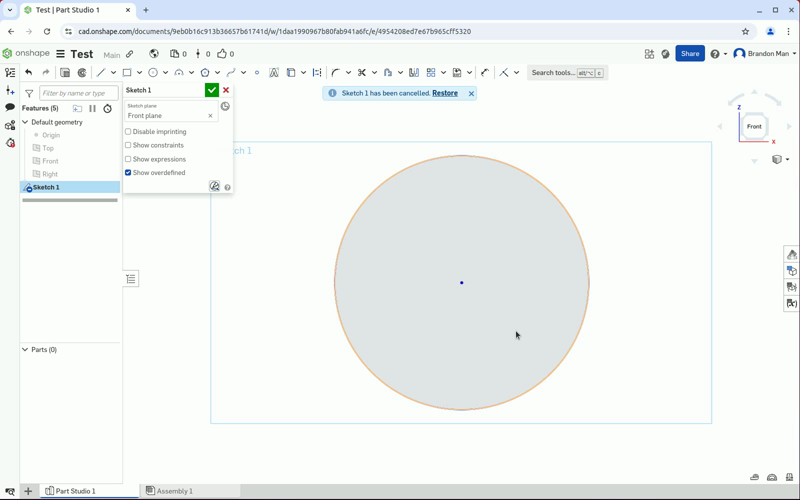
click(516, 330)
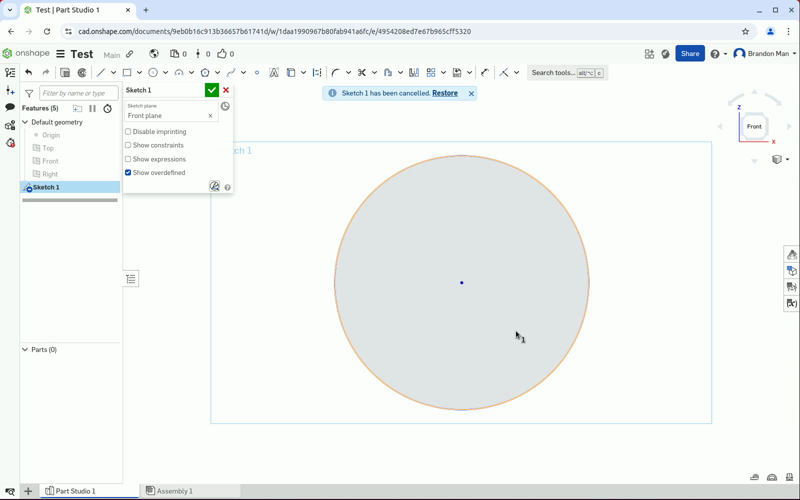
mouse_move(73, 352)
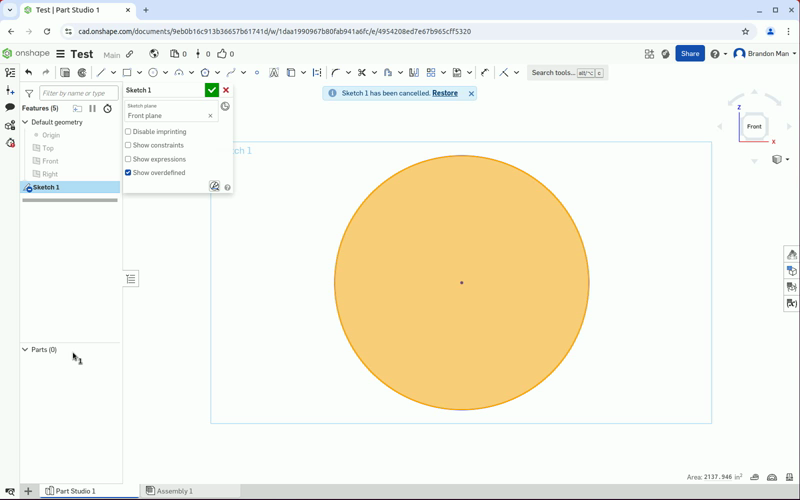
key(shift+y)
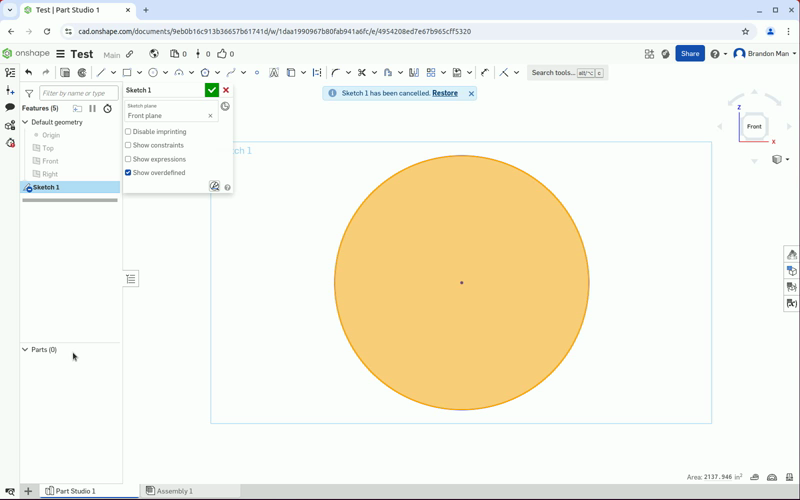
key(shift+e)
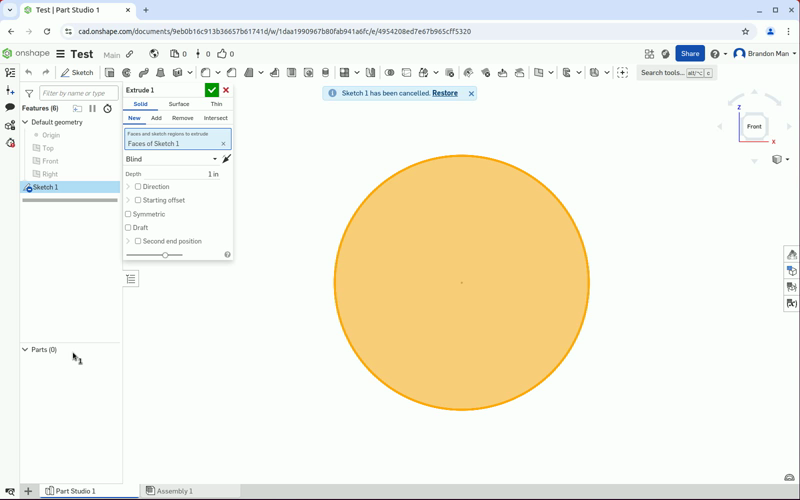
mouse_move(143, 106)
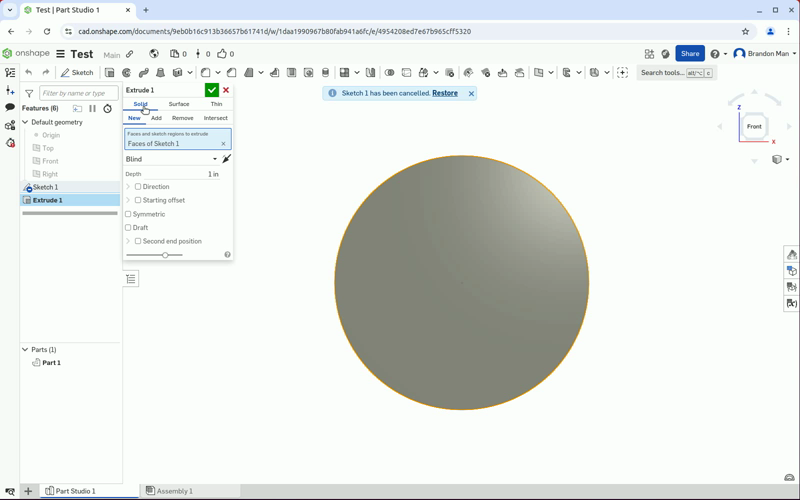
click(143, 106)
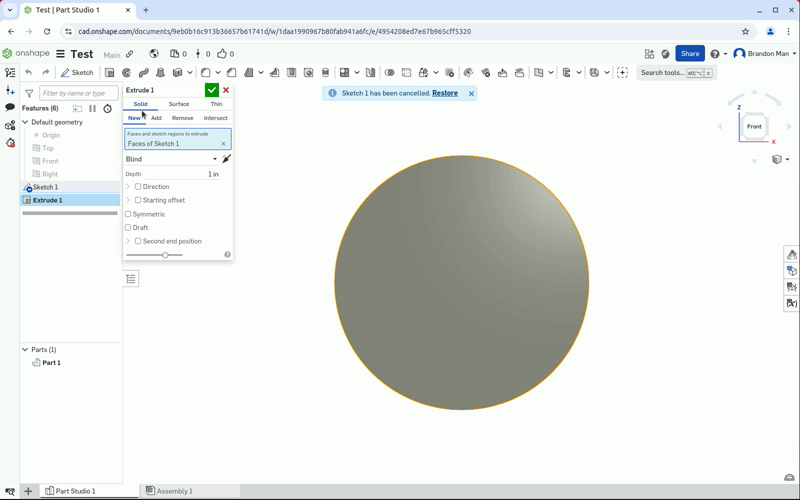
mouse_move(137, 120)
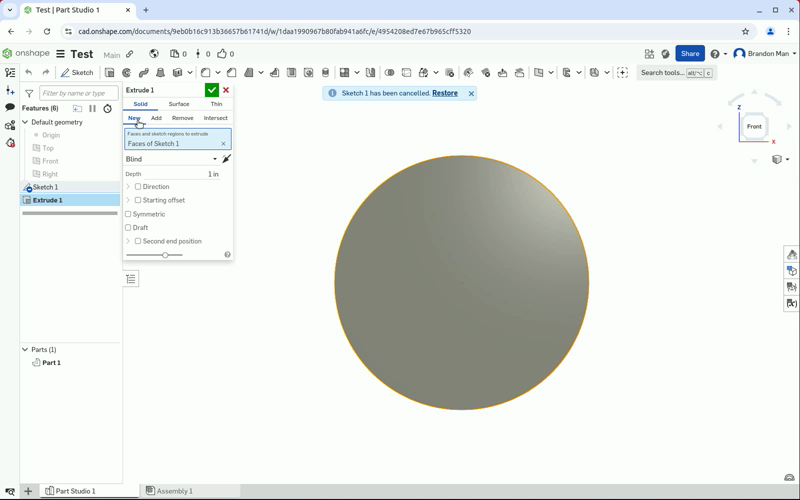
click(137, 120)
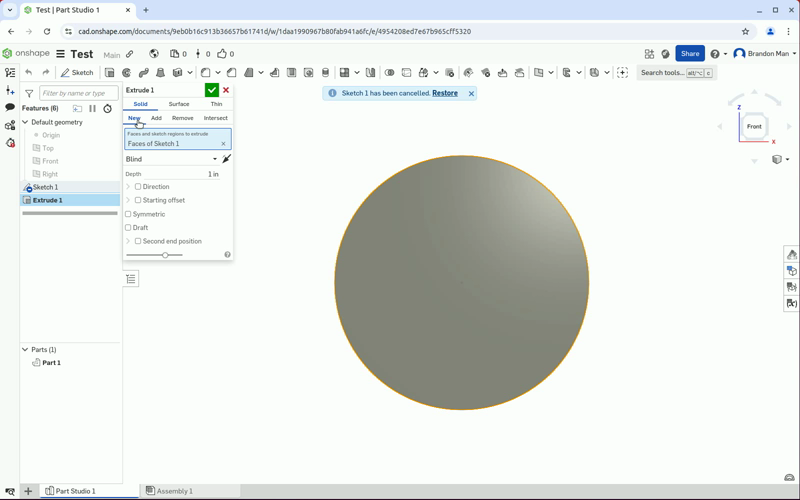
key(tab, 4)
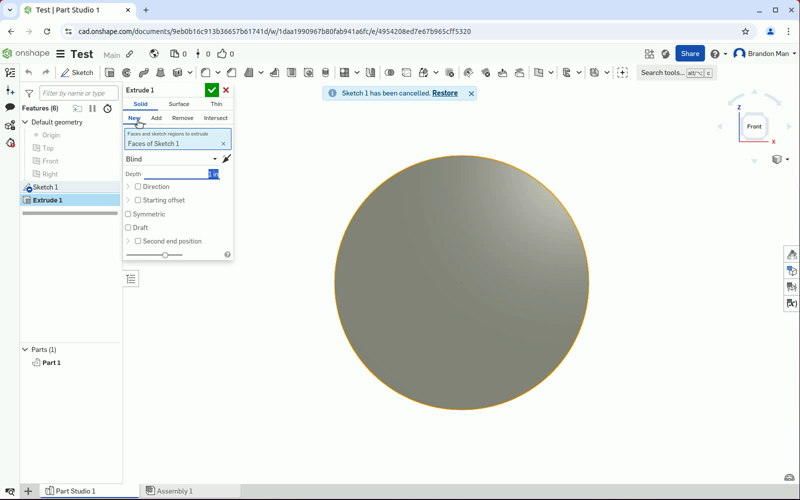
text(4.814)
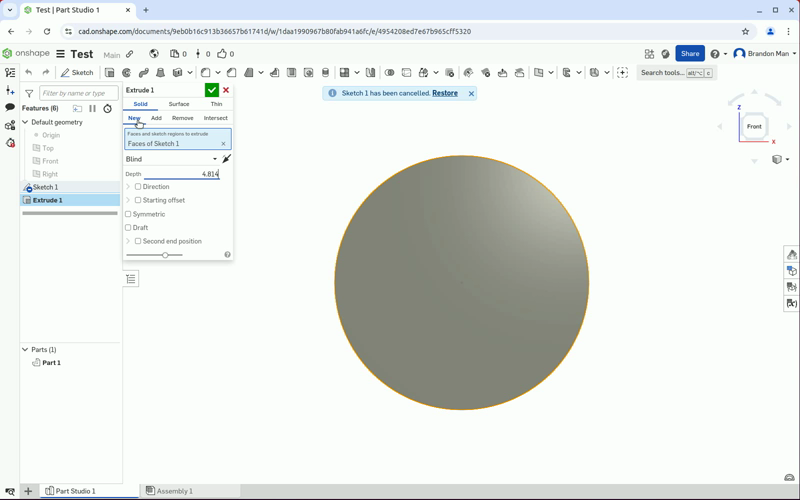
key(enter)
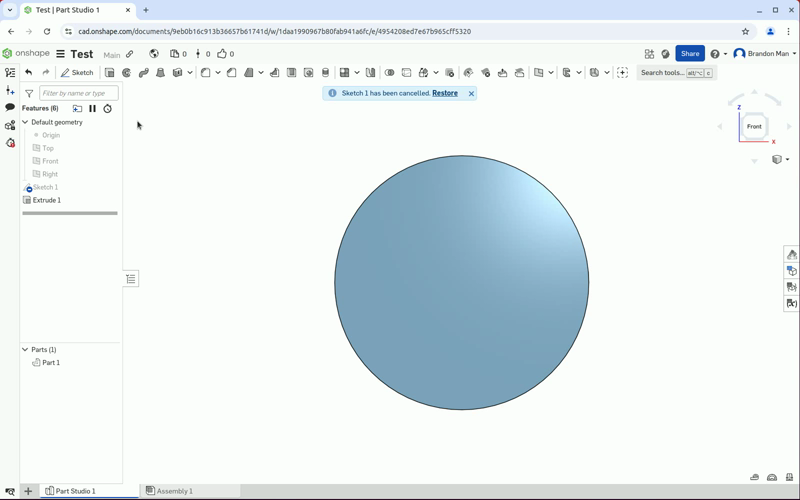
key(shift+h)
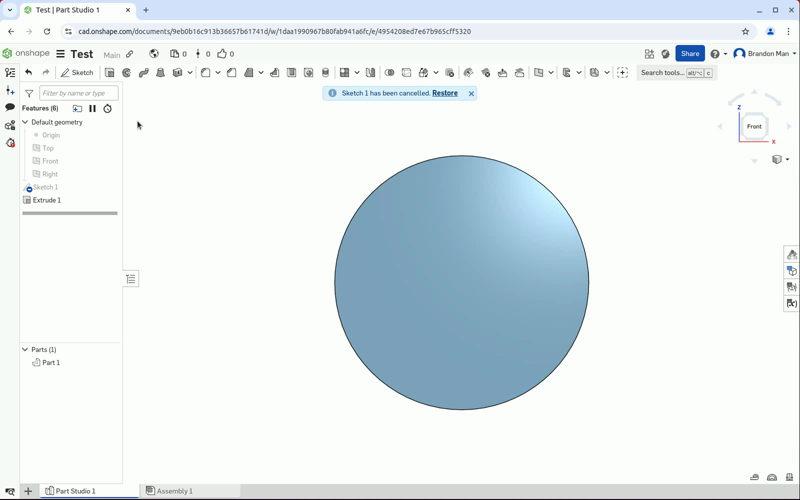
key(shift+h)
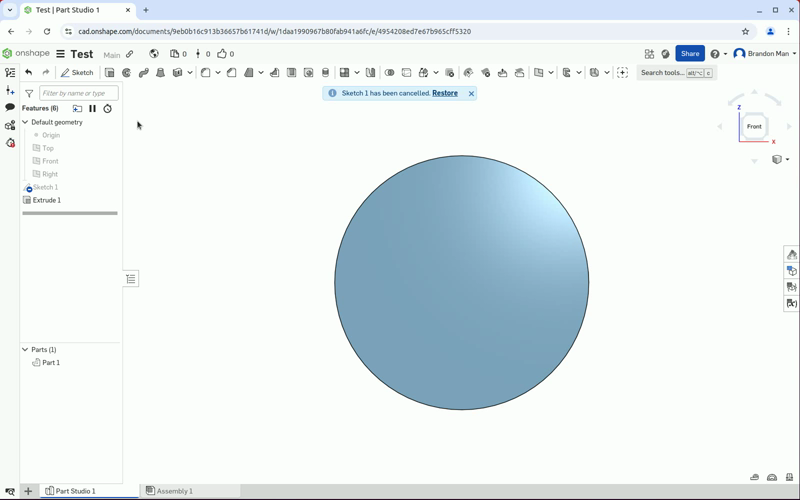
mouse_move(73, 189)
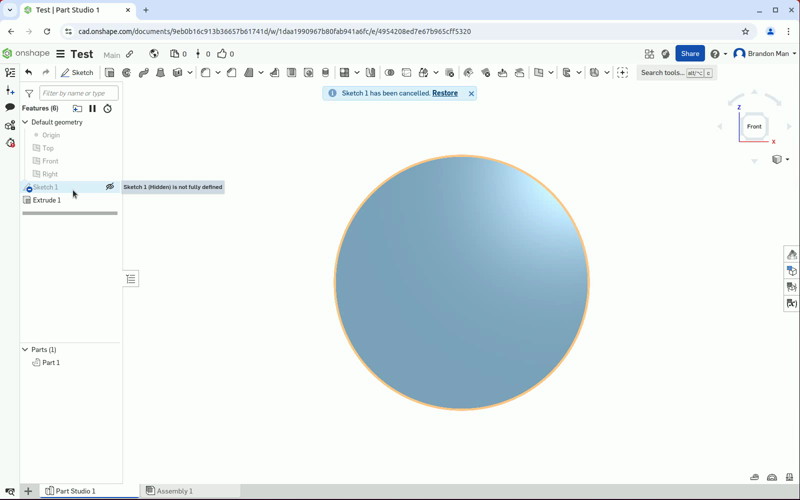
click(73, 189)
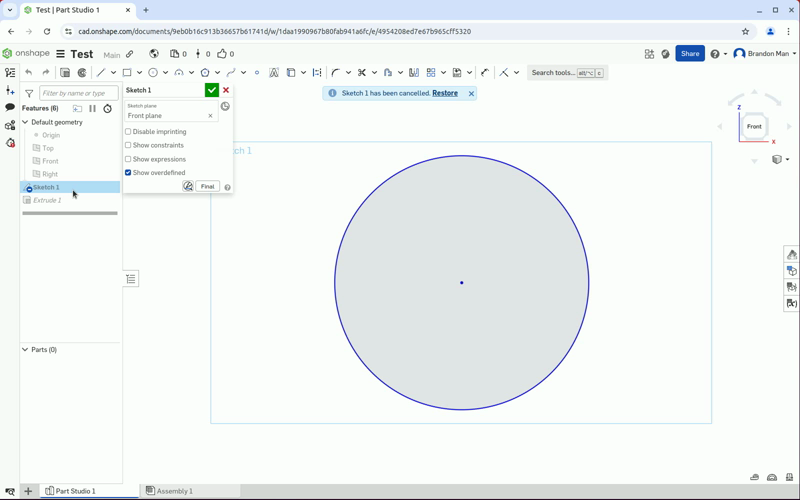
mouse_move(229, 92)
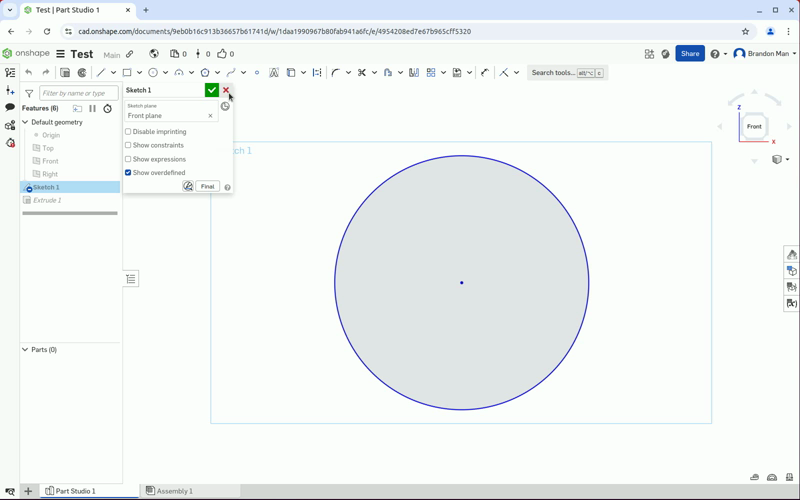
click(229, 92)
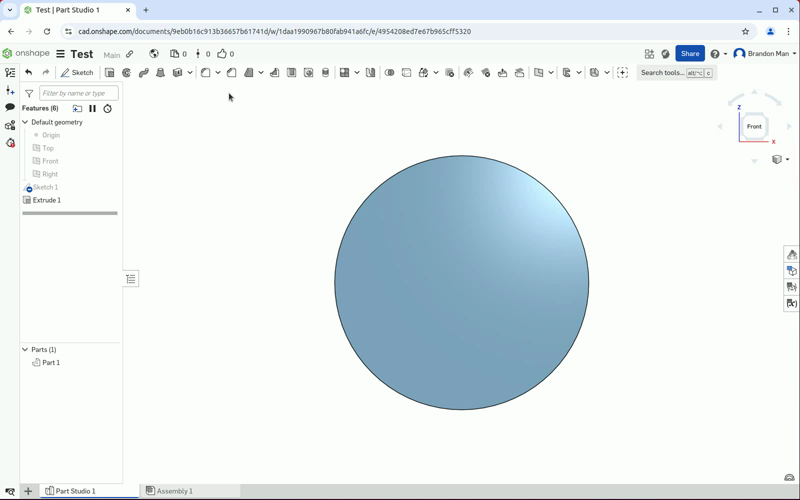
mouse_move(541, 75)
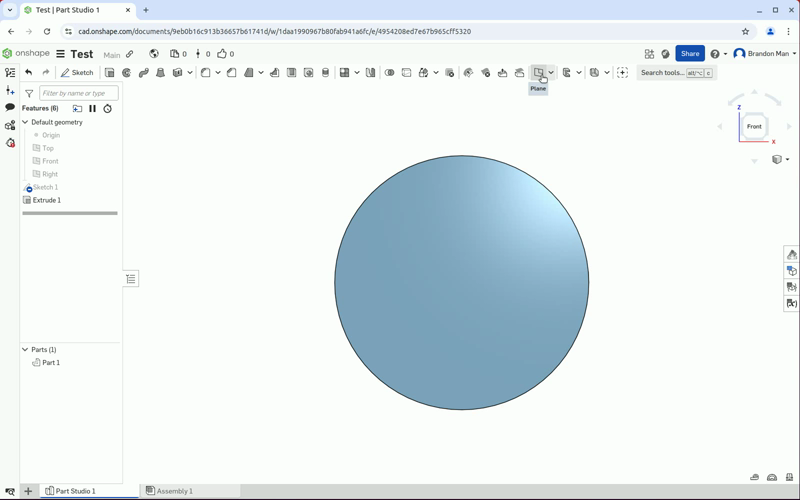
click(541, 75)
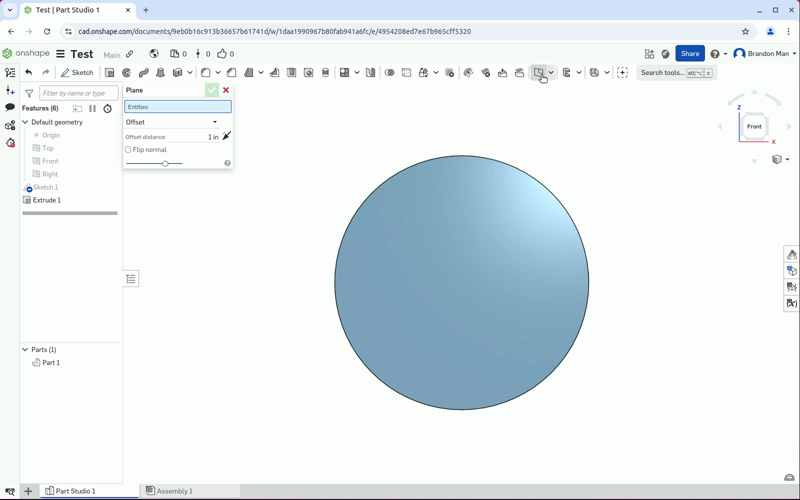
mouse_move(73, 163)
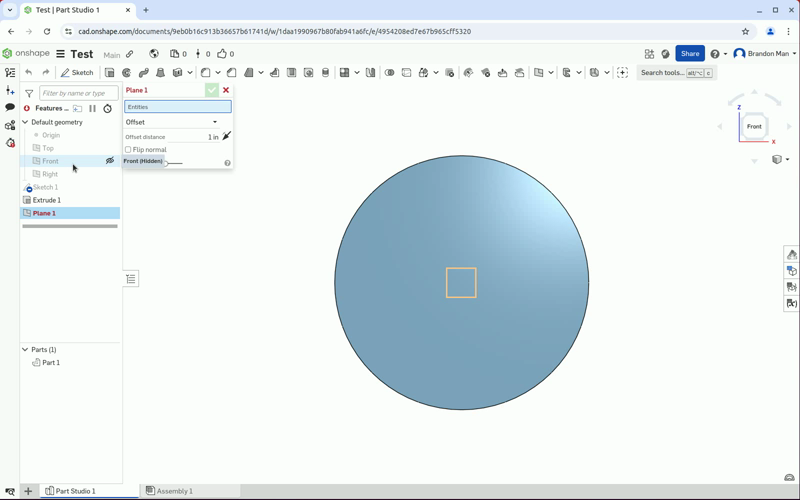
click(73, 163)
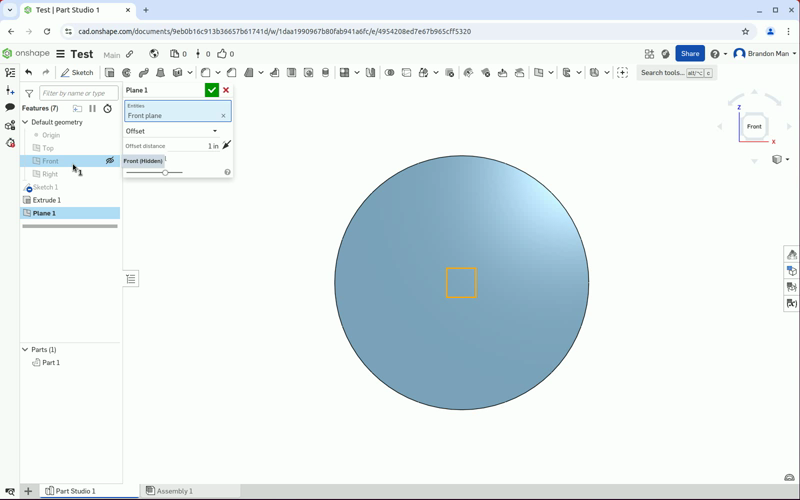
key(tab, 2)
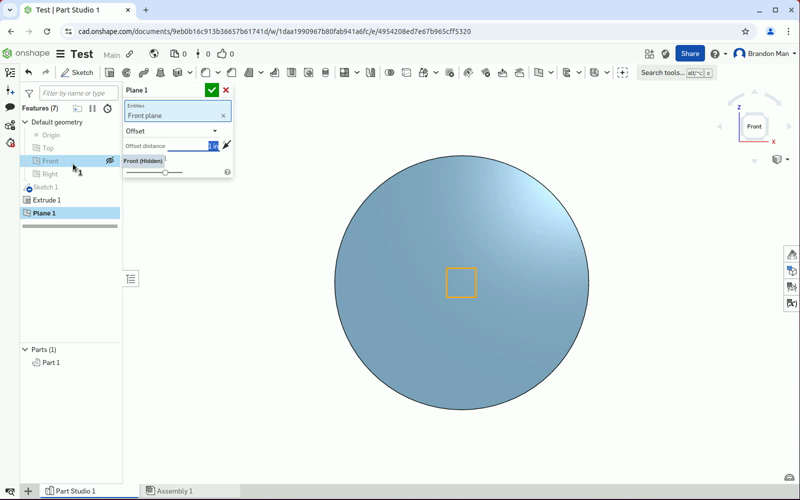
text(4.807)
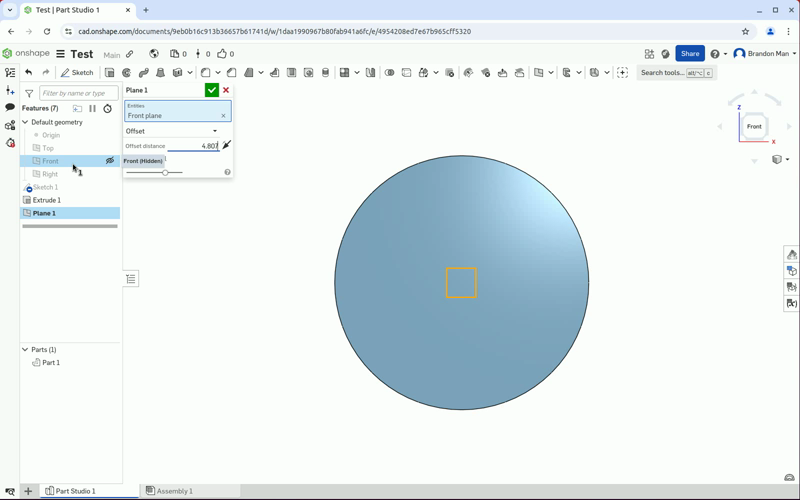
key(enter, 2)
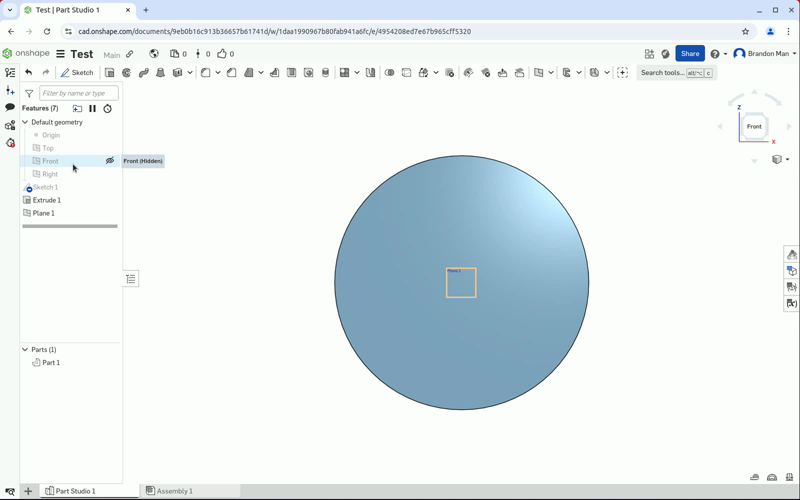
key(shift+s)
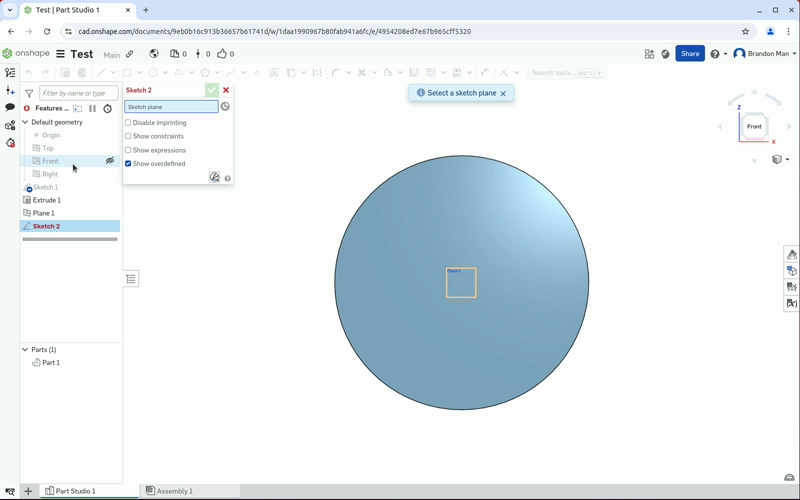
mouse_move(73, 215)
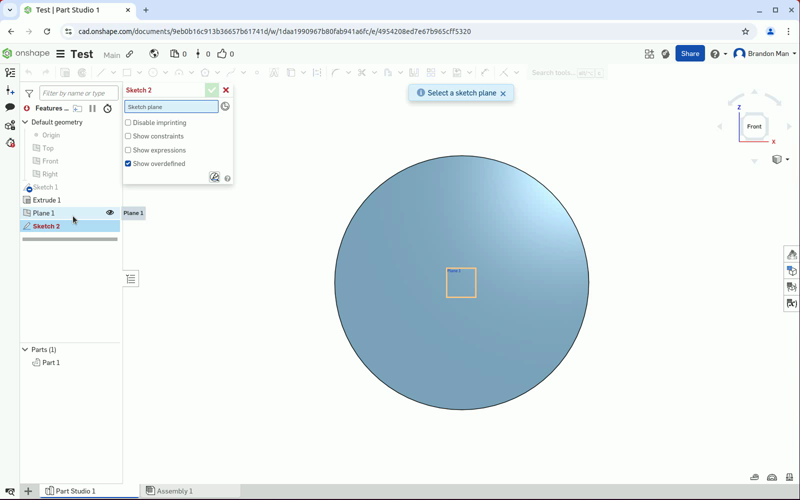
click(73, 215)
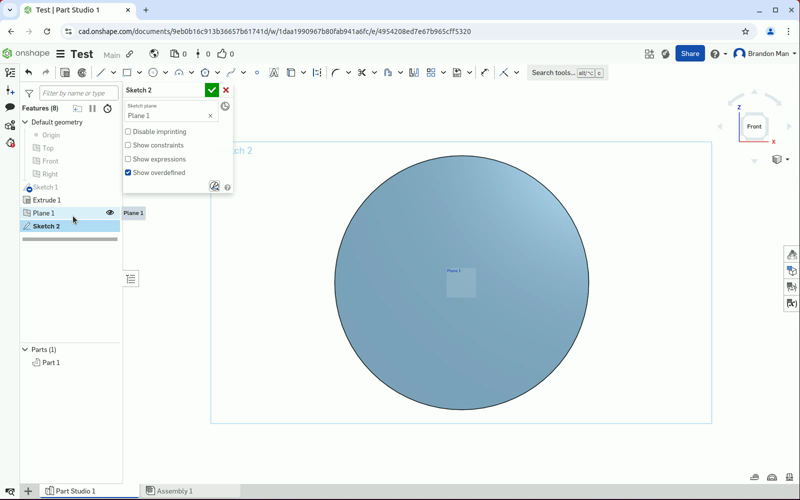
mouse_move(73, 352)
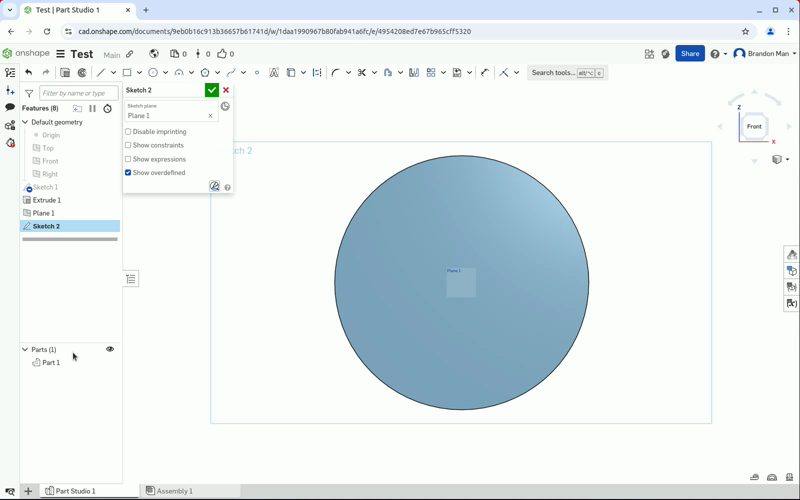
key(y)
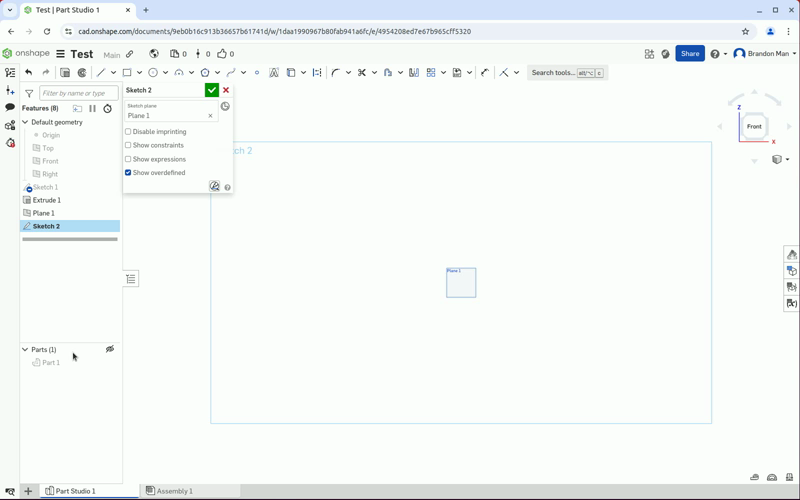
key(c)
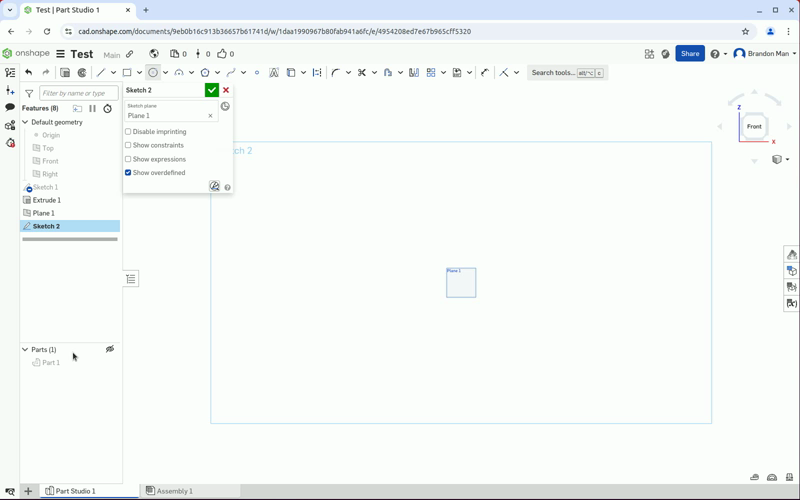
key_down(shift)
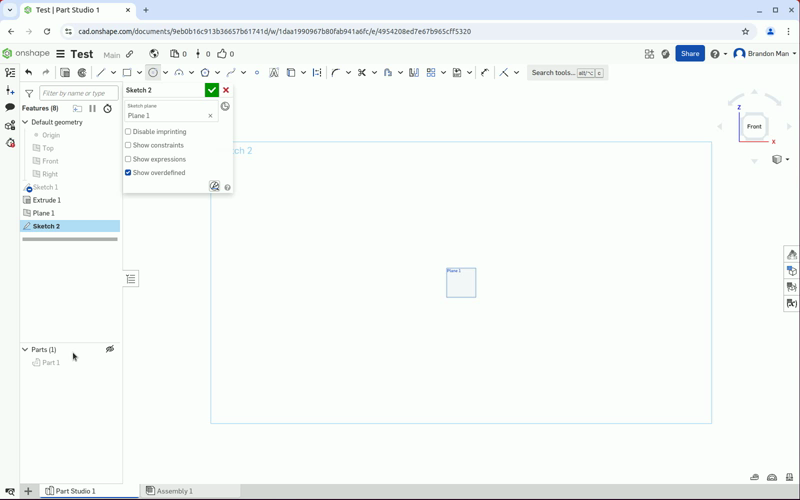
mouse_move(461, 282)
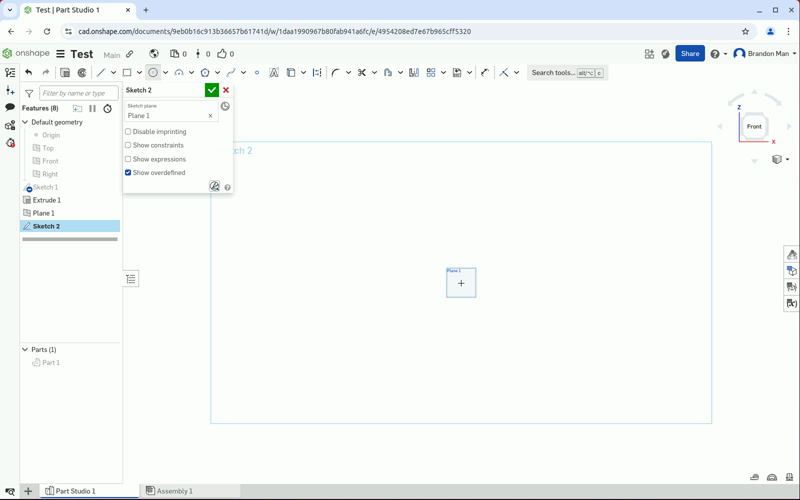
click(461, 282)
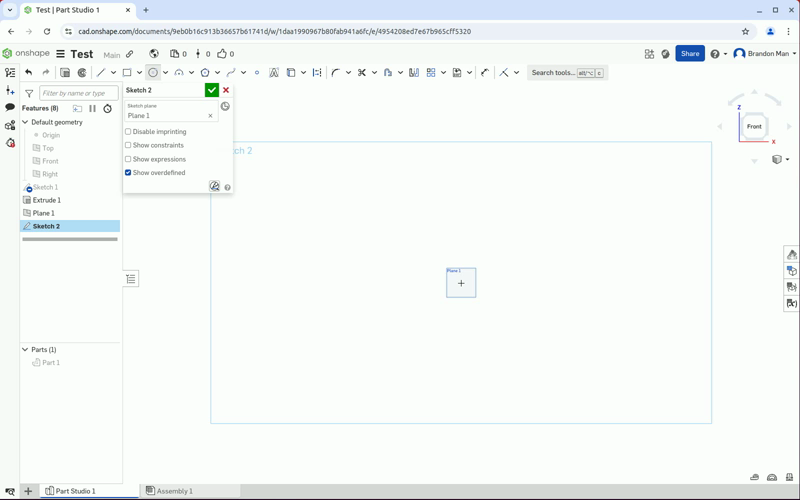
key_up(shift)
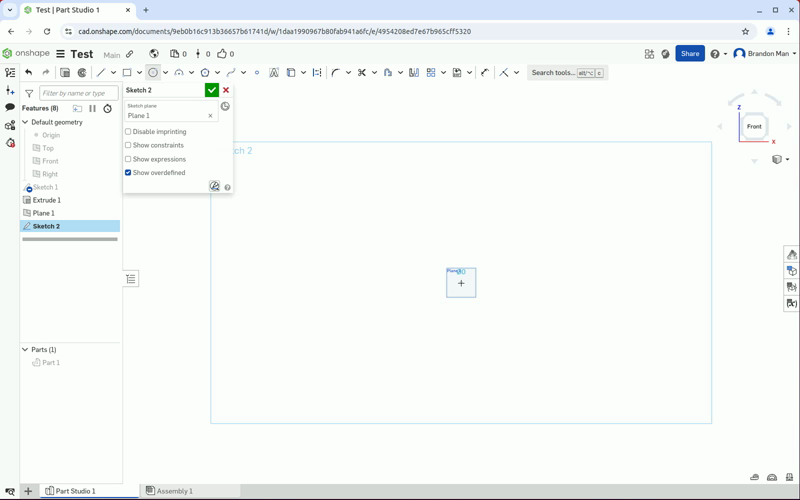
mouse_move(482, 282)
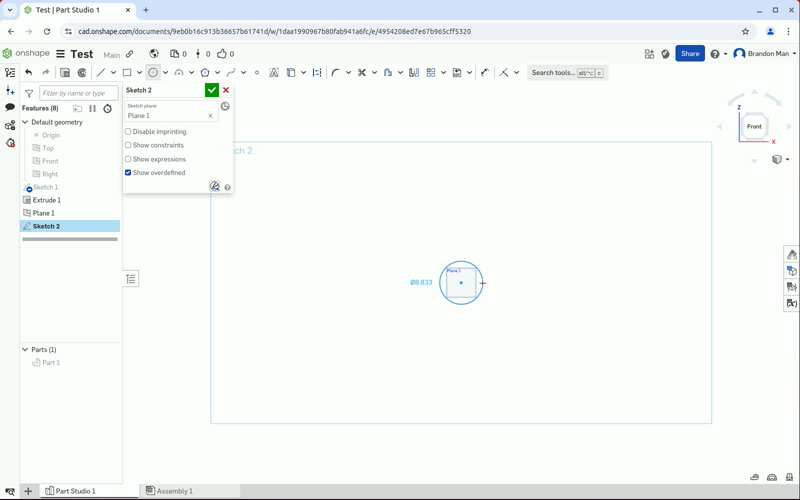
click(482, 282)
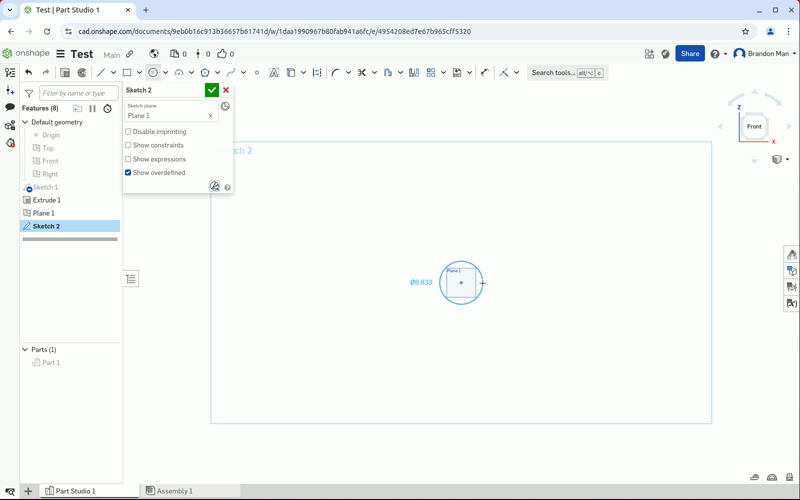
key(esc)
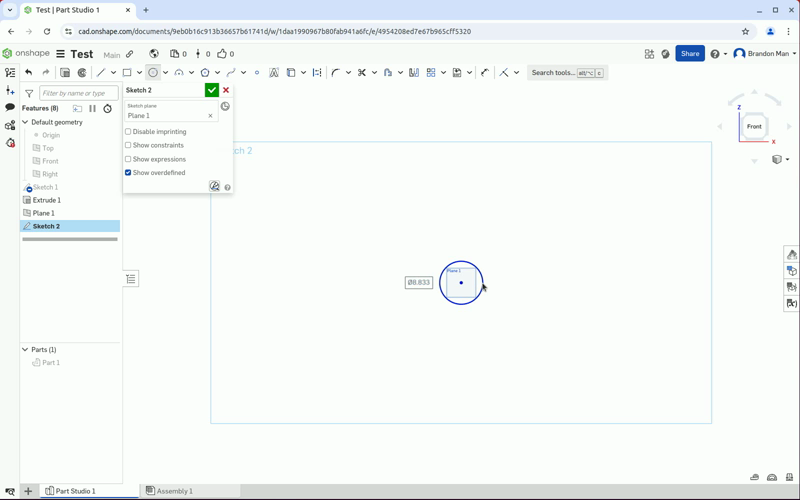
mouse_move(458, 302)
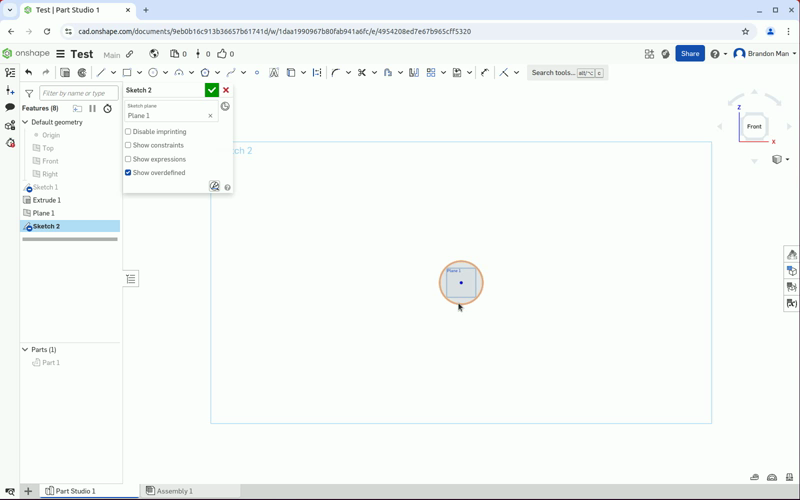
scroll(6)
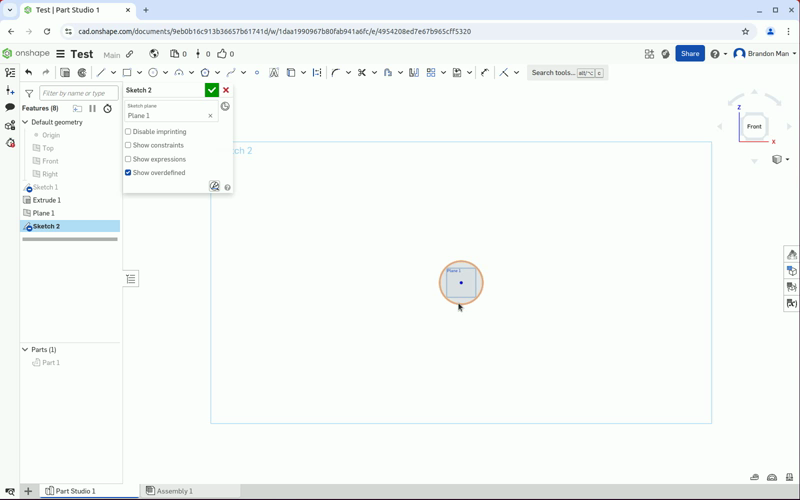
scroll(6)
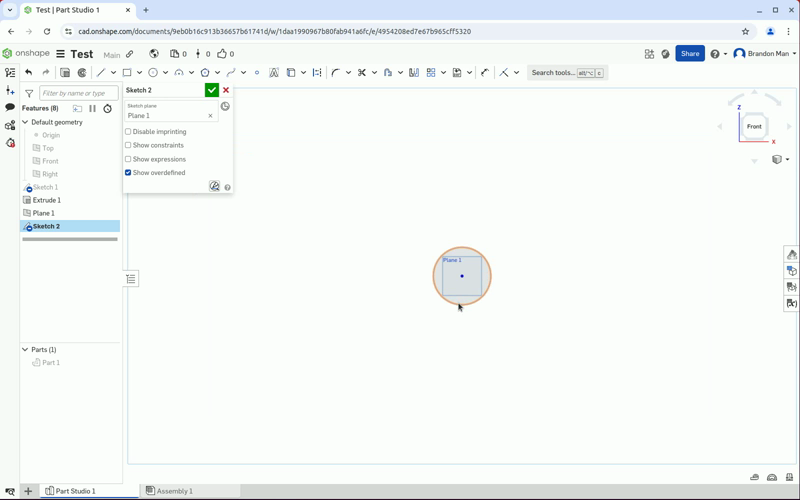
scroll(6)
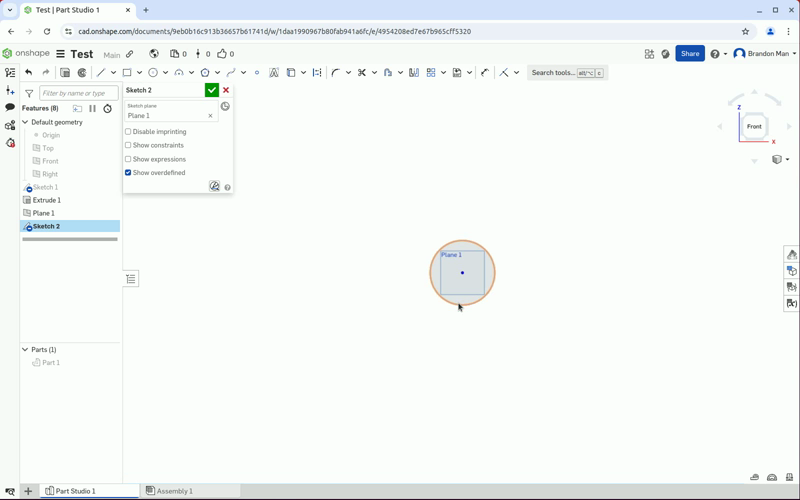
scroll(6)
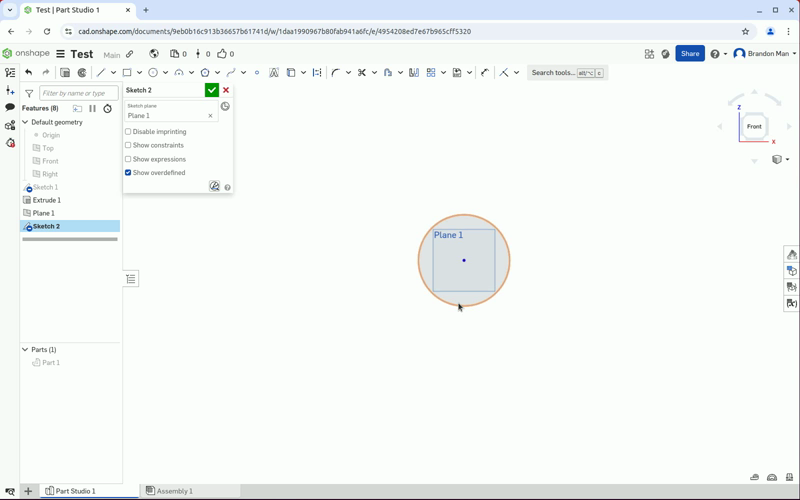
scroll(6)
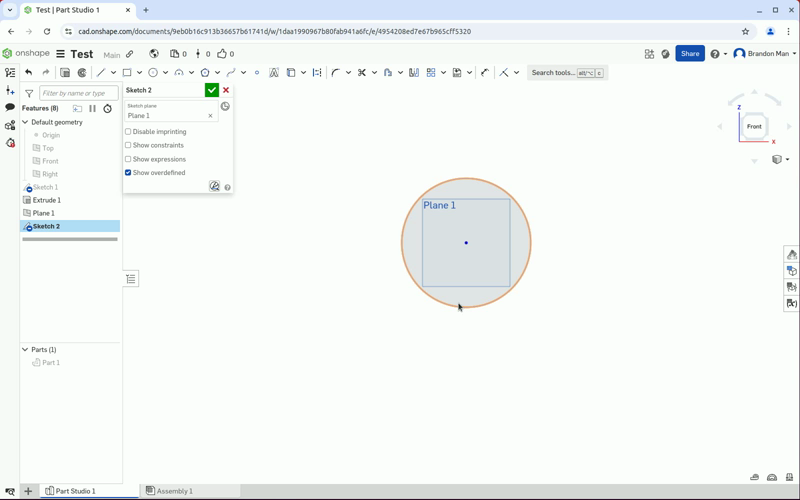
scroll(6)
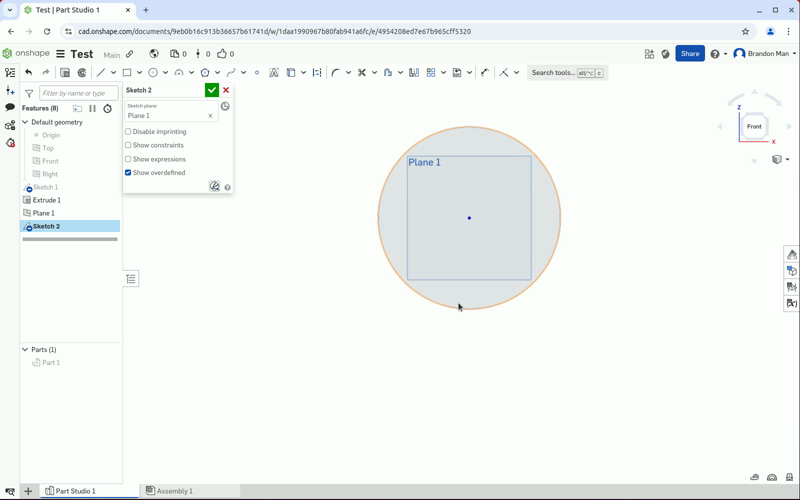
scroll(6)
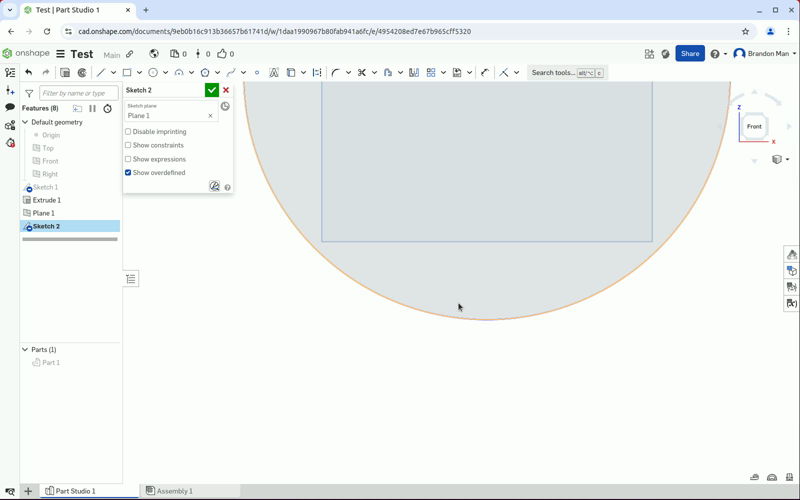
click(458, 302)
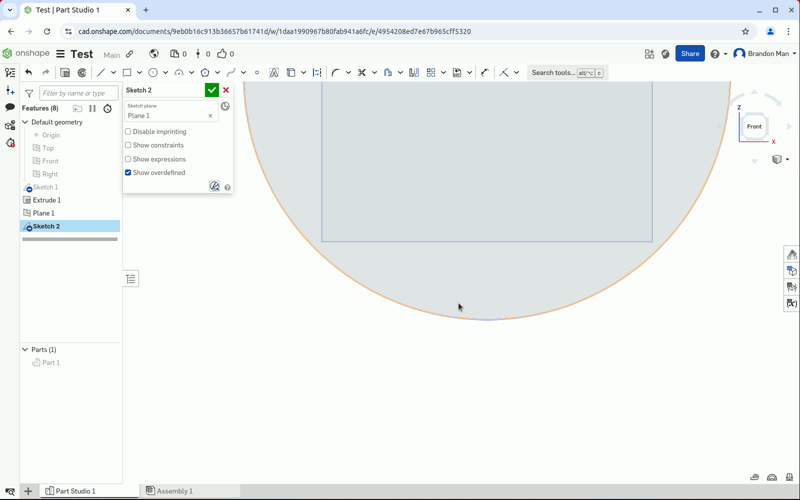
scroll(-6)
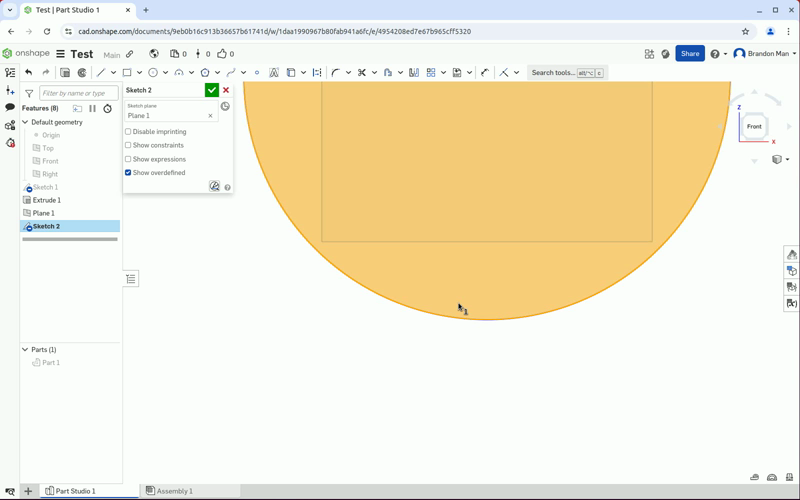
scroll(-6)
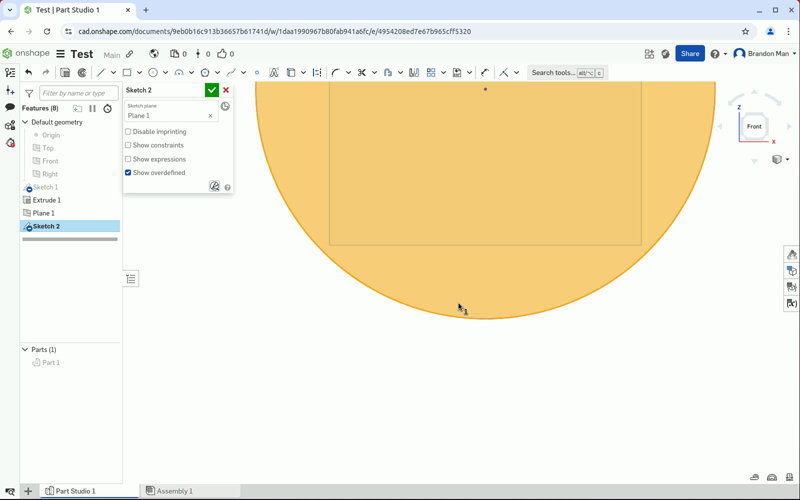
scroll(-6)
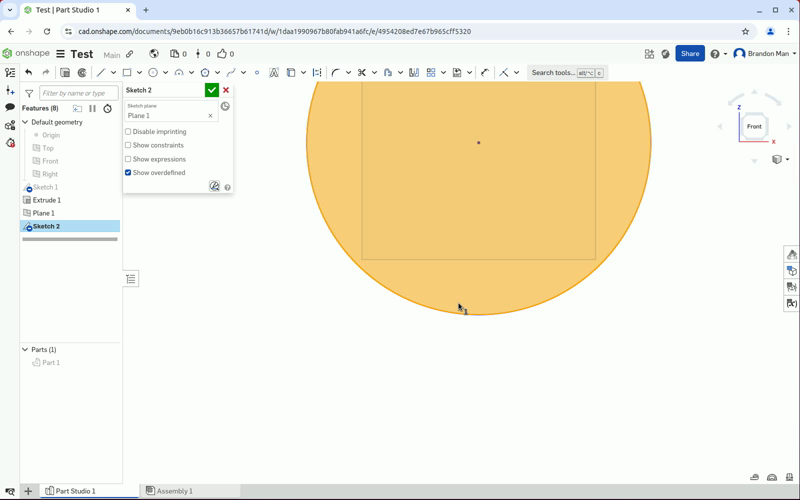
scroll(-6)
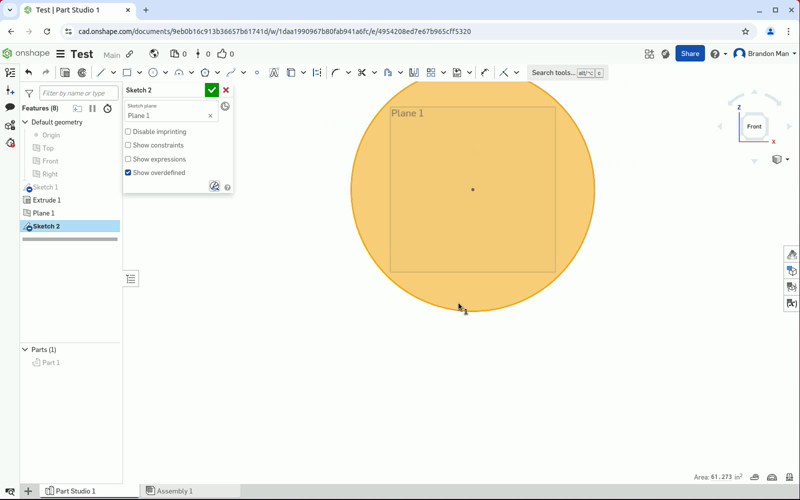
scroll(-6)
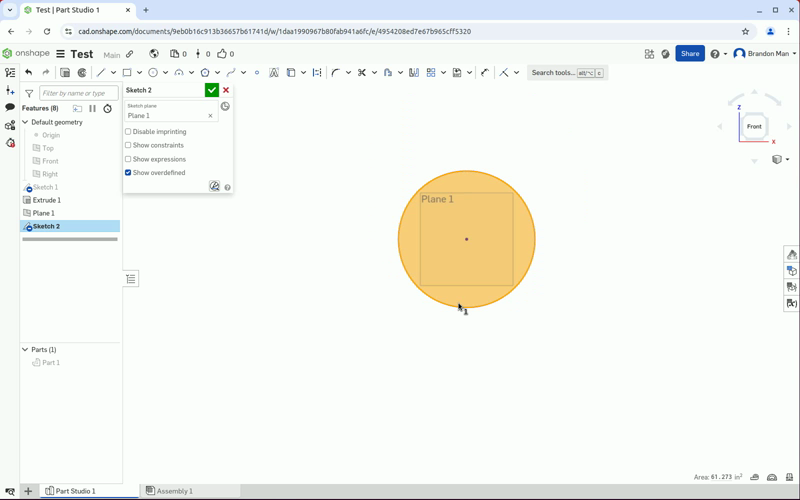
scroll(-6)
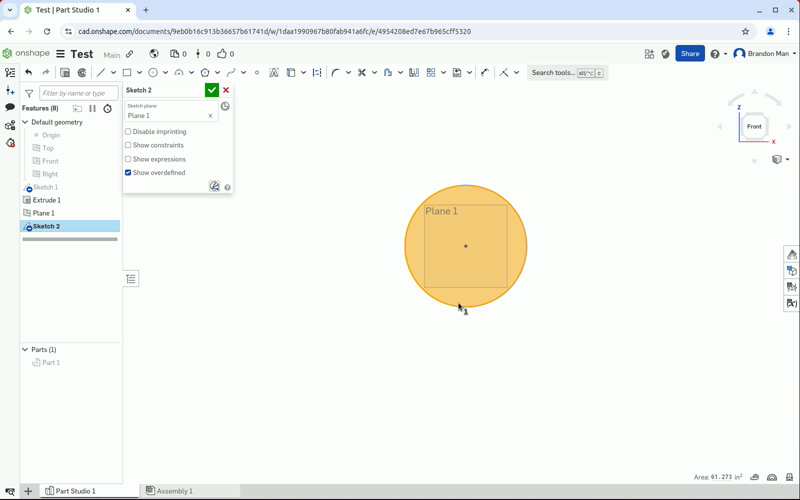
scroll(-6)
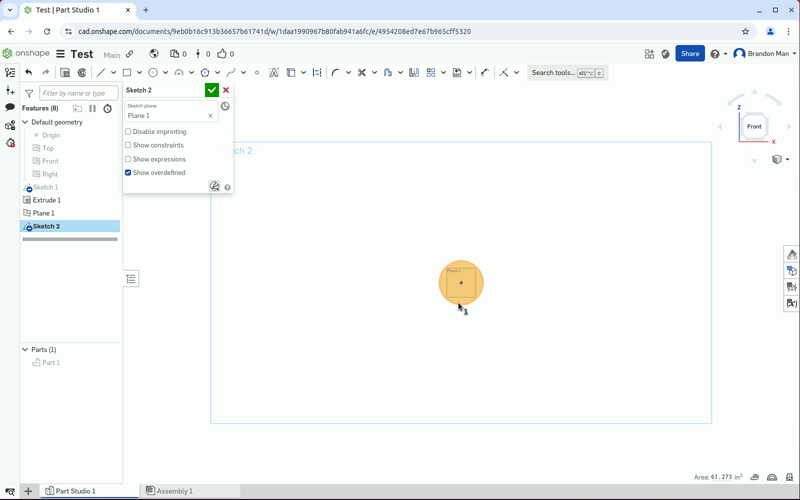
mouse_move(73, 352)
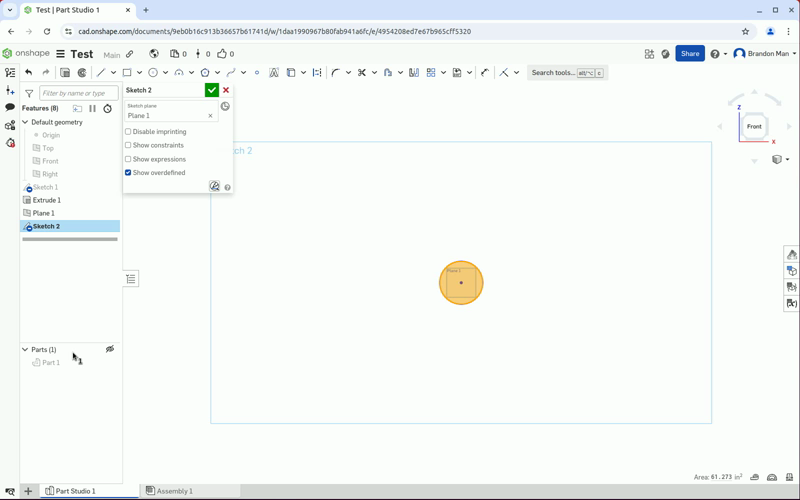
key(shift+y)
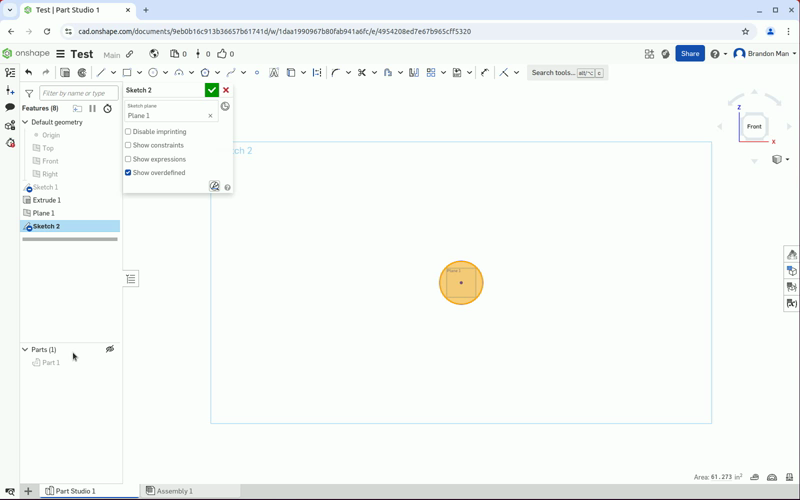
key(shift+e)
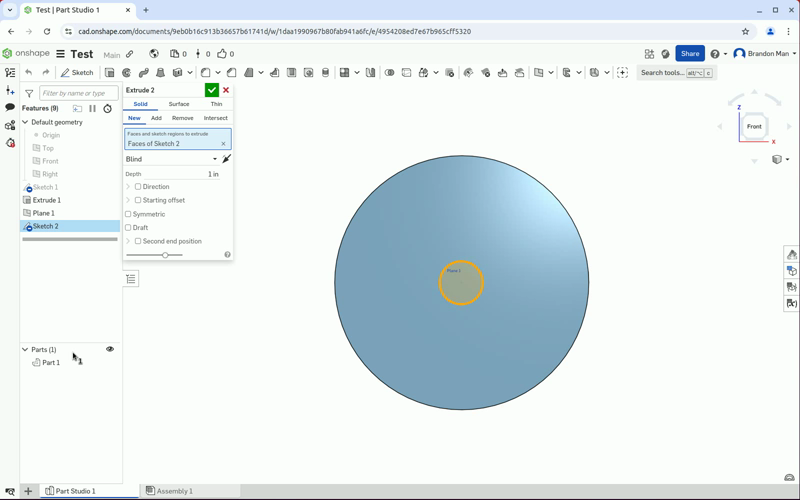
mouse_move(143, 106)
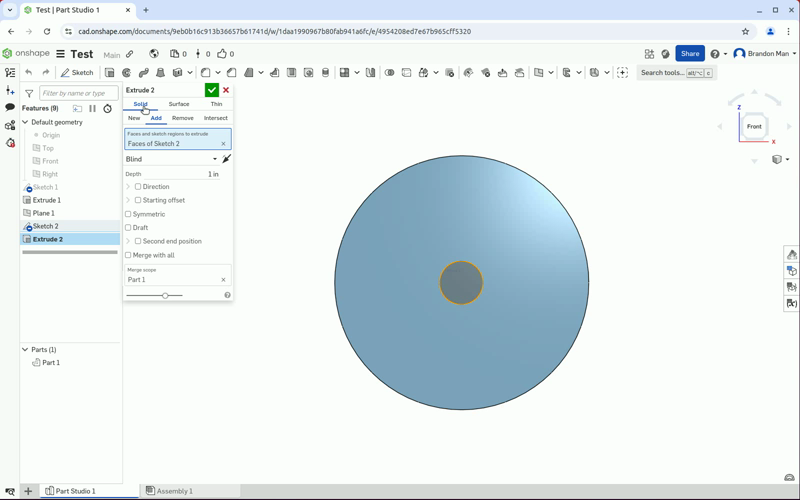
click(143, 106)
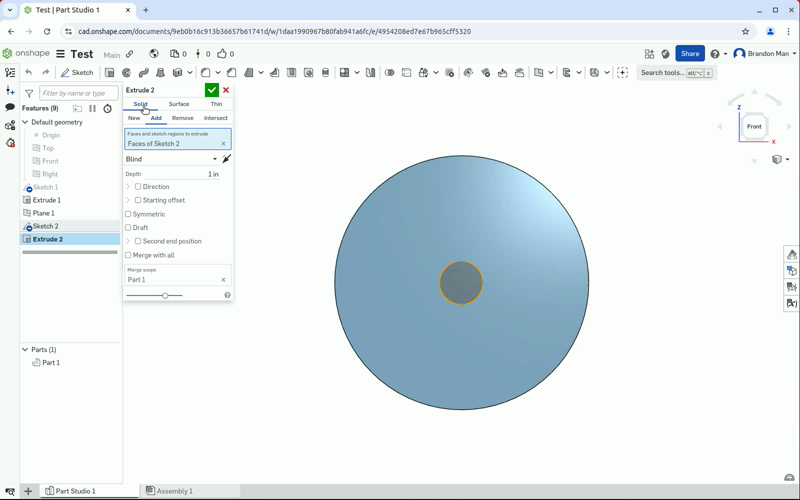
mouse_move(186, 120)
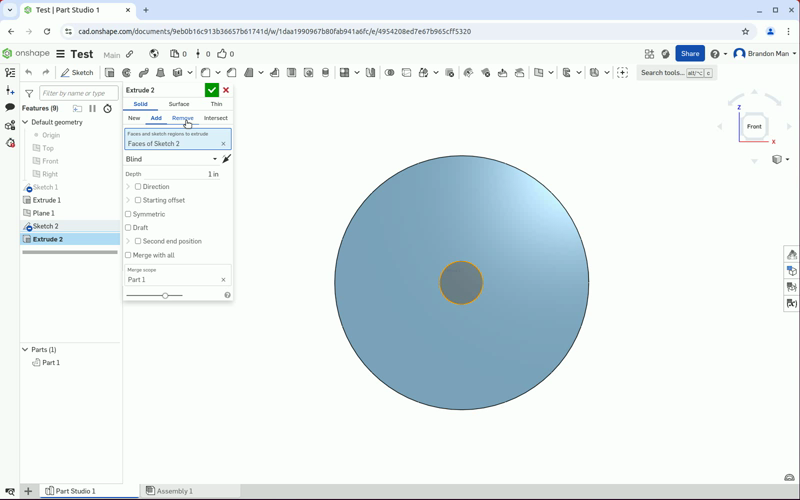
click(186, 120)
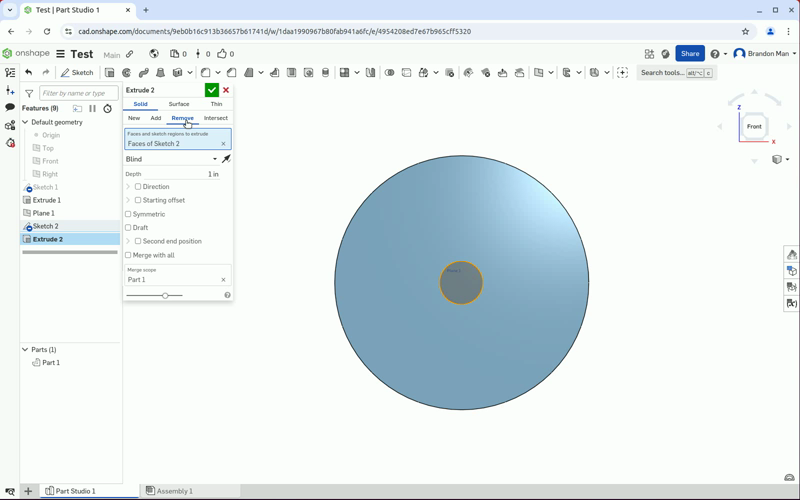
key(tab, 4)
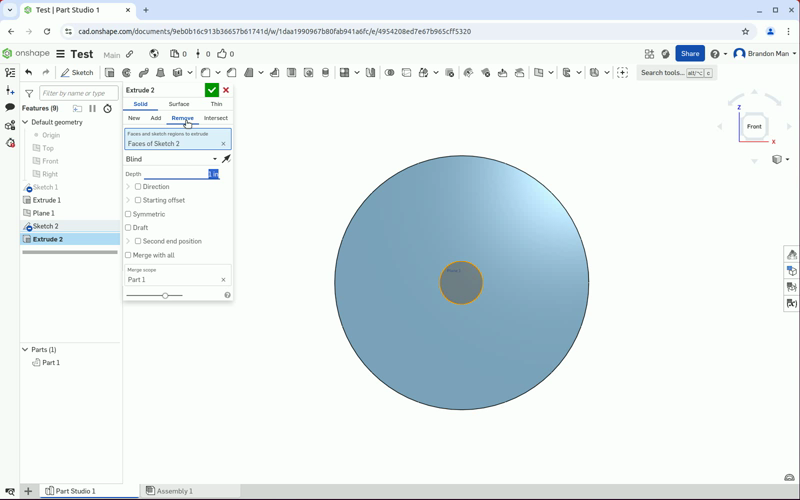
text(17.331)
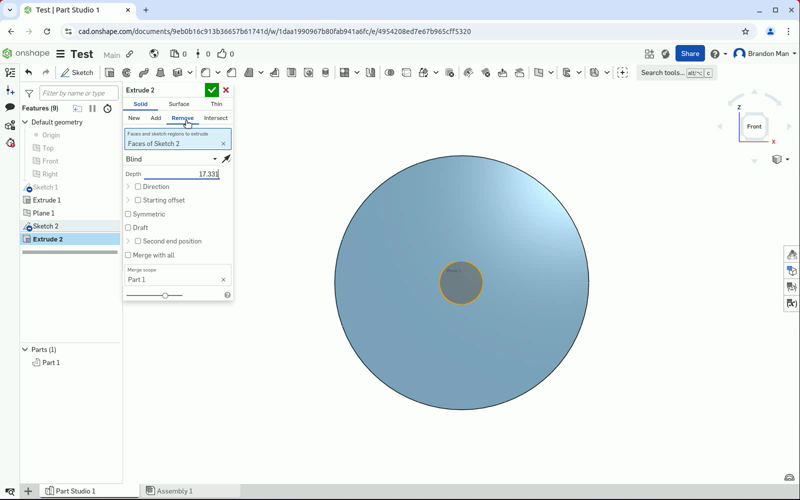
key(tab, 6)
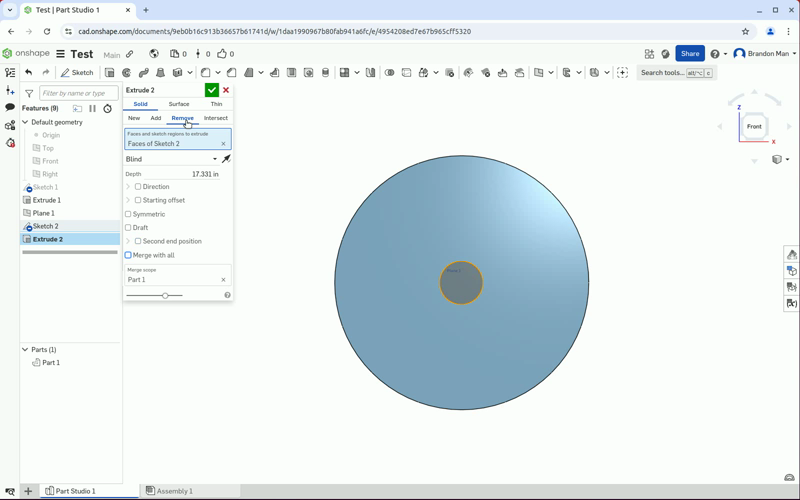
key(space)
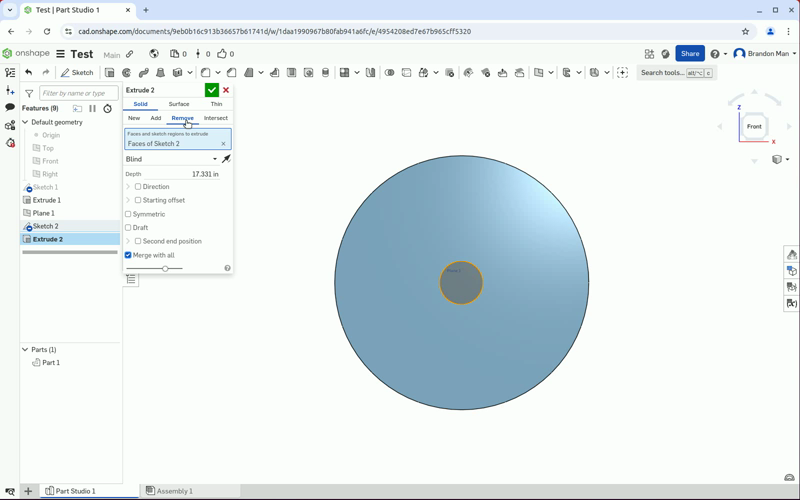
key(enter)
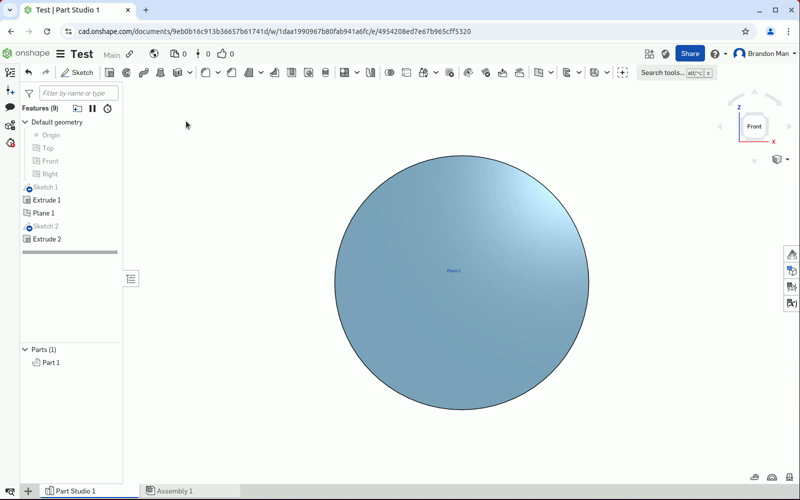
key(shift+h)
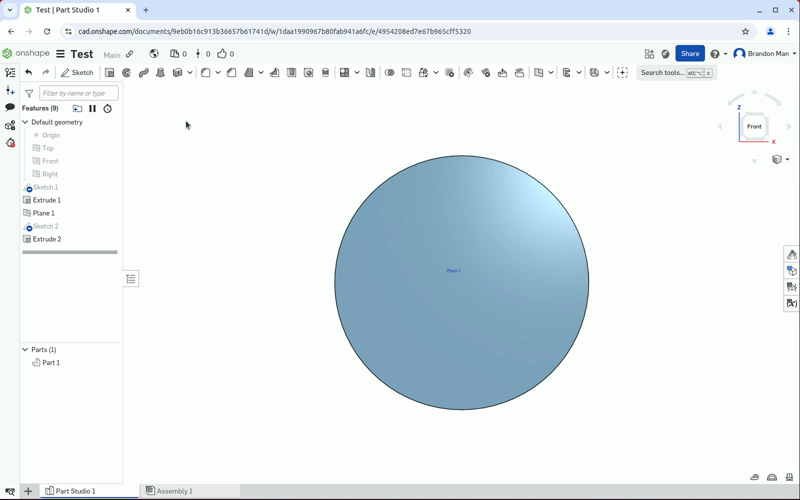
key(shift+h)
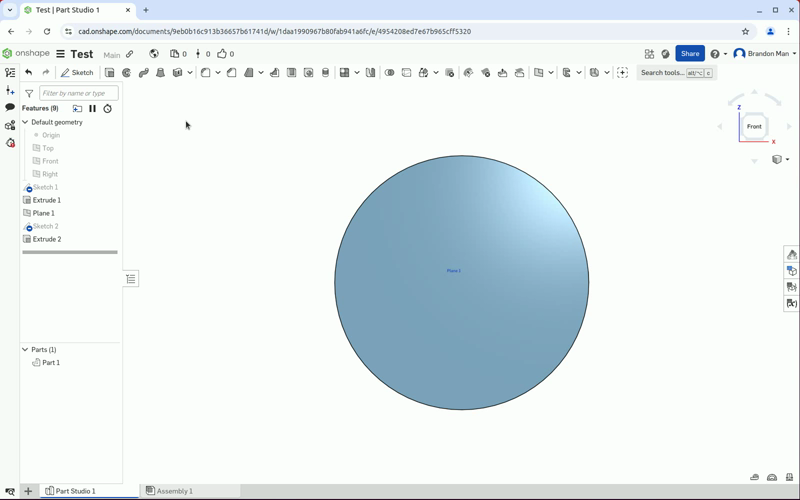
key(shift+7)
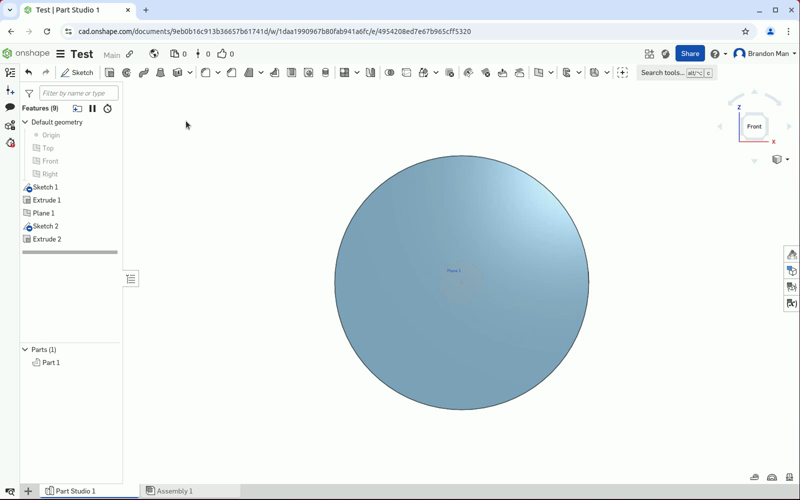
key(left, 2)
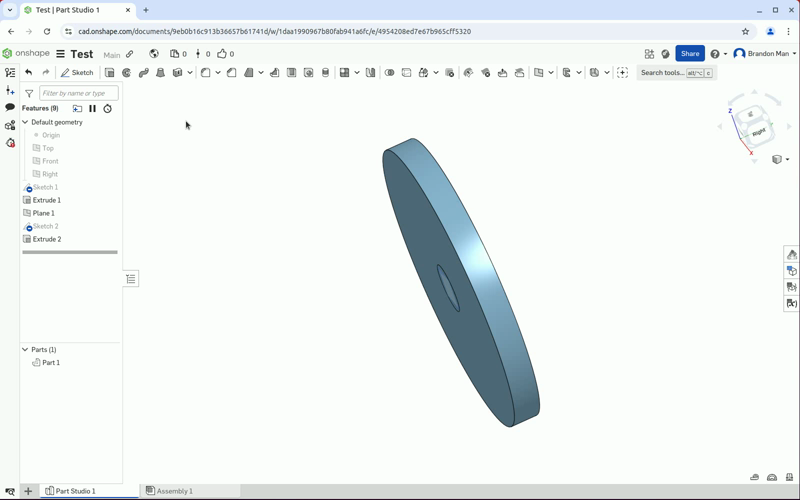
key(down, 2)
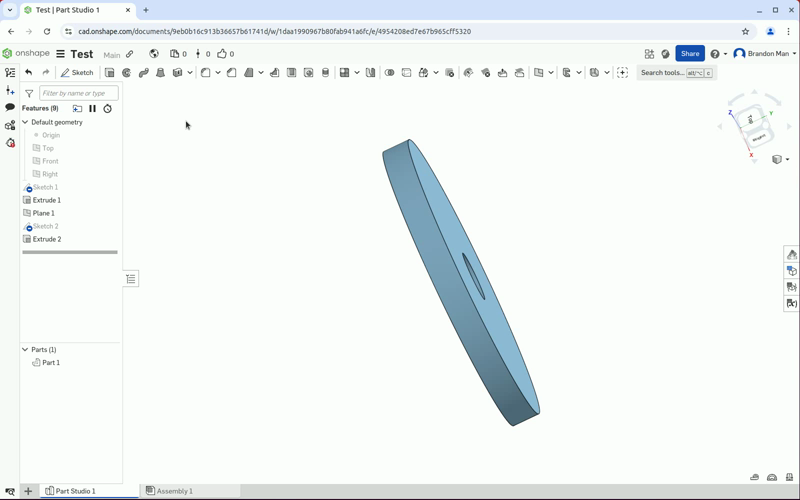
key(up, 2)
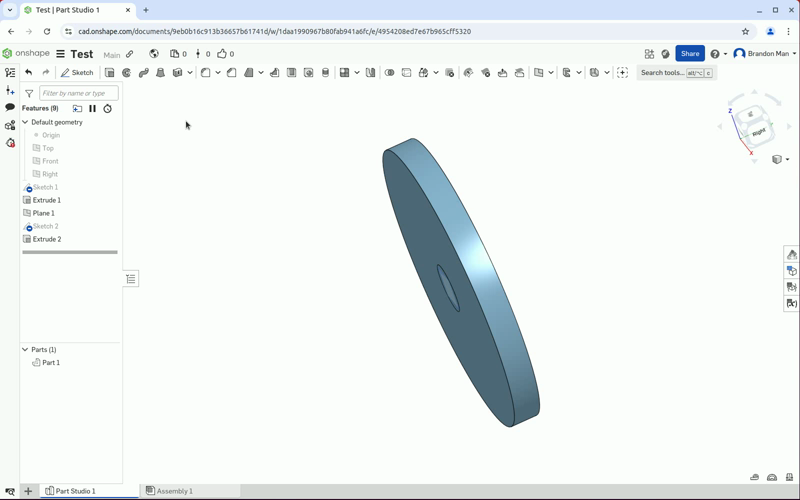
key(right, 2)
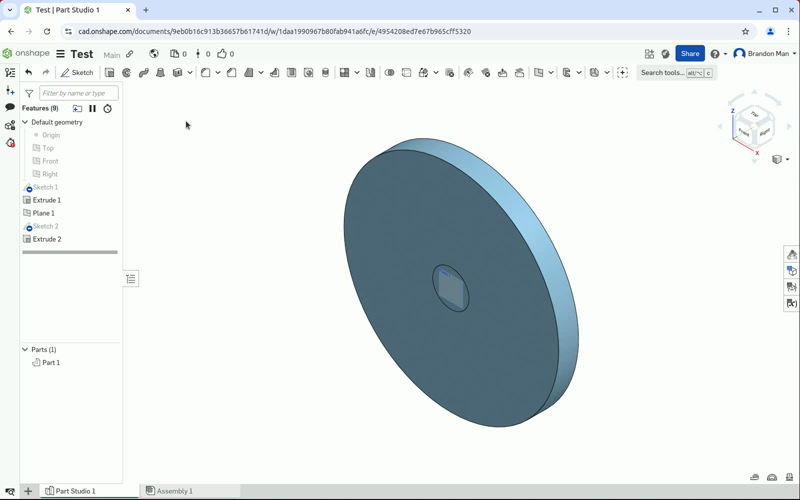
mouse_move(73, 189)
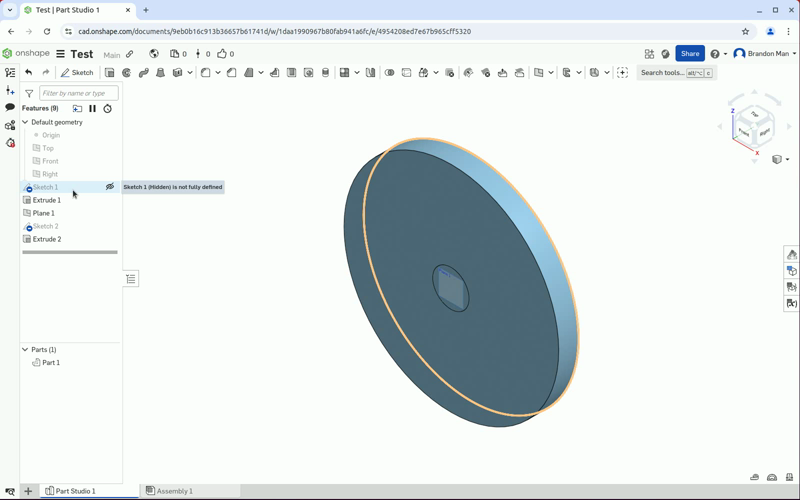
click(73, 189)